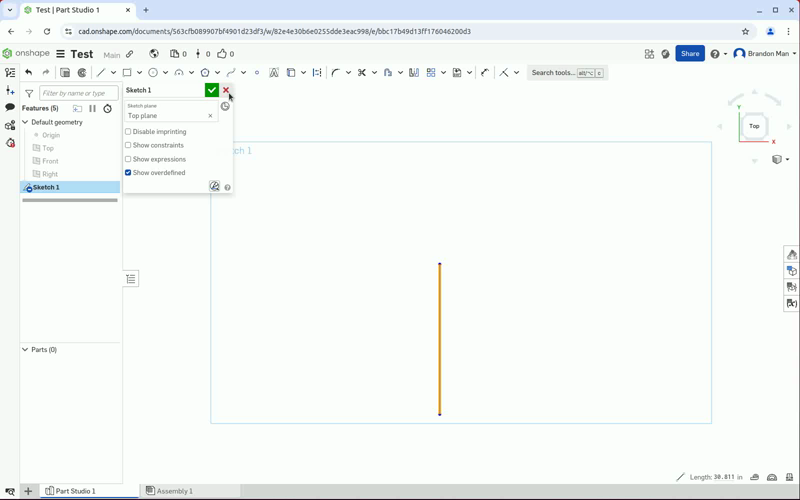
key(shift+h)
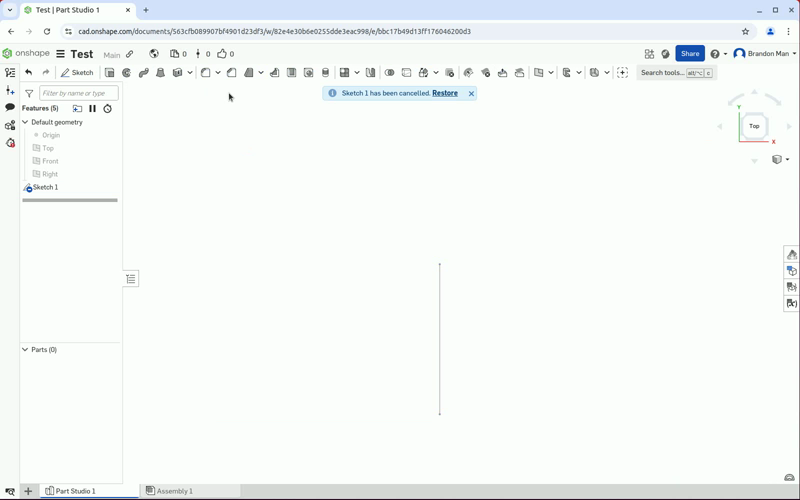
key(shift+s)
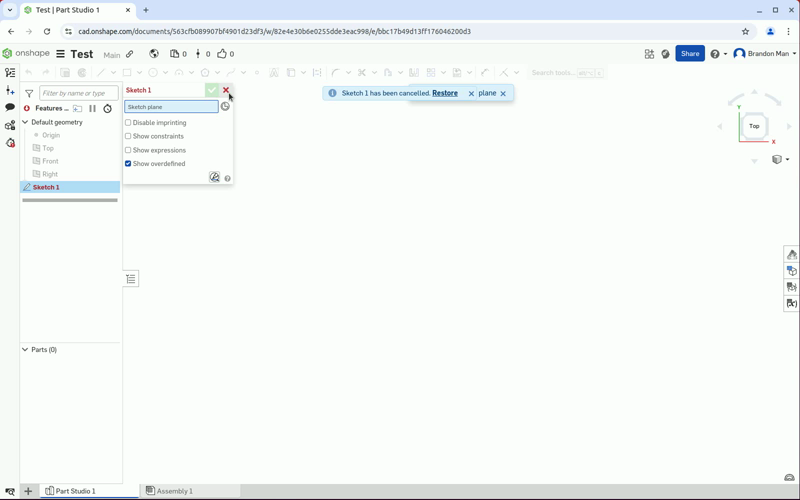
mouse_move(73, 150)
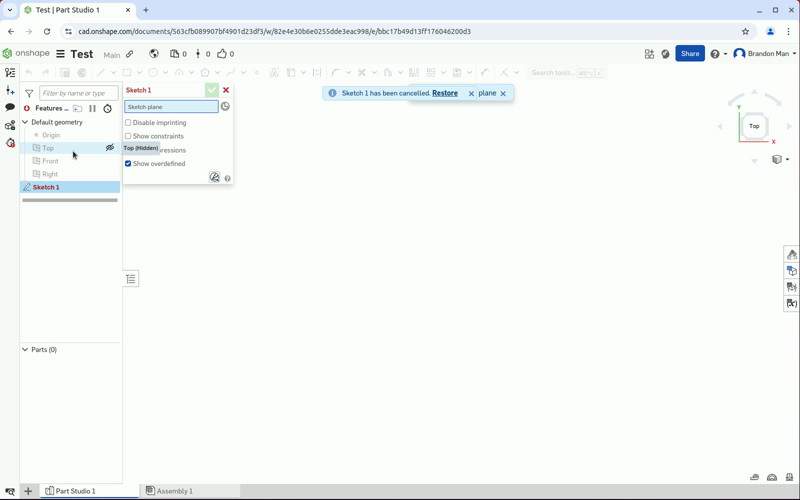
click(73, 150)
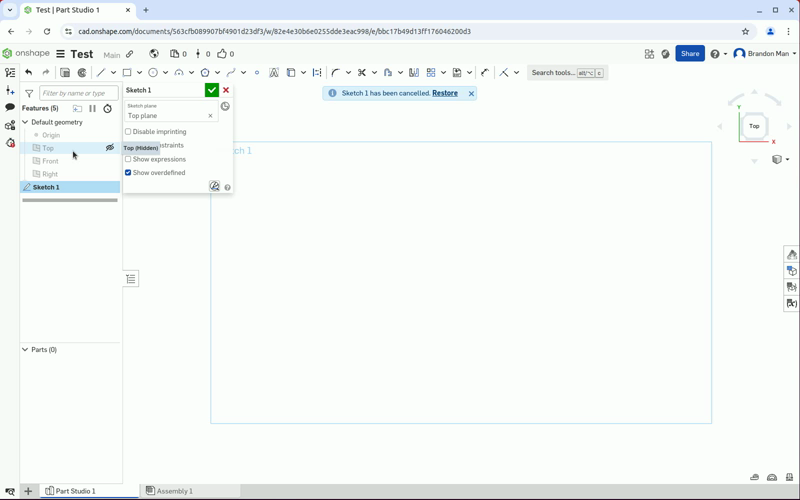
mouse_move(73, 352)
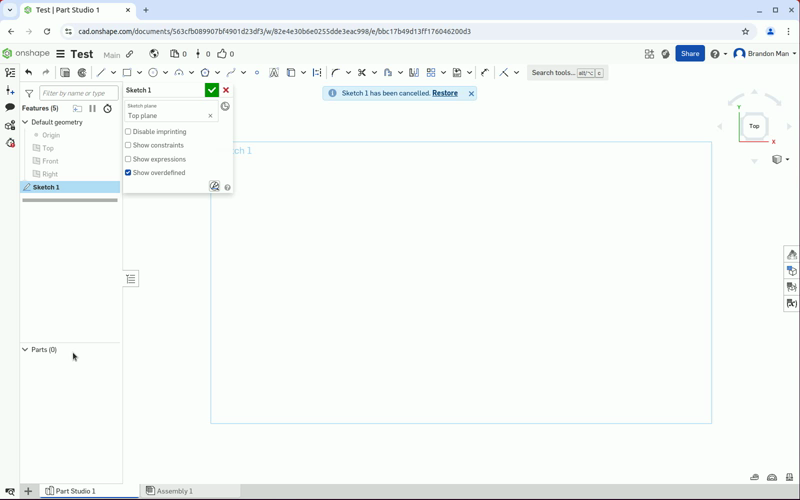
key(y)
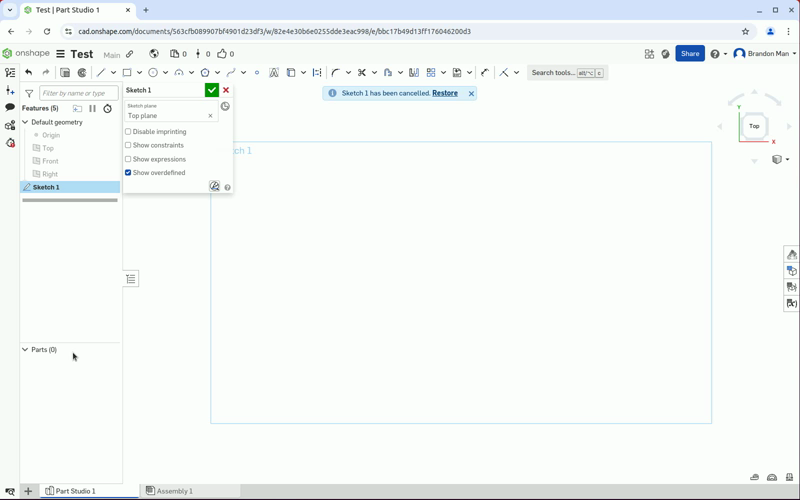
key(l)
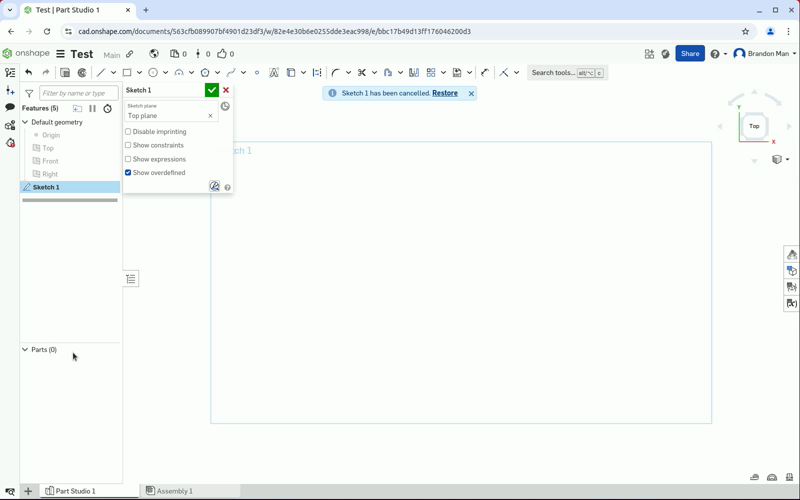
key_down(shift)
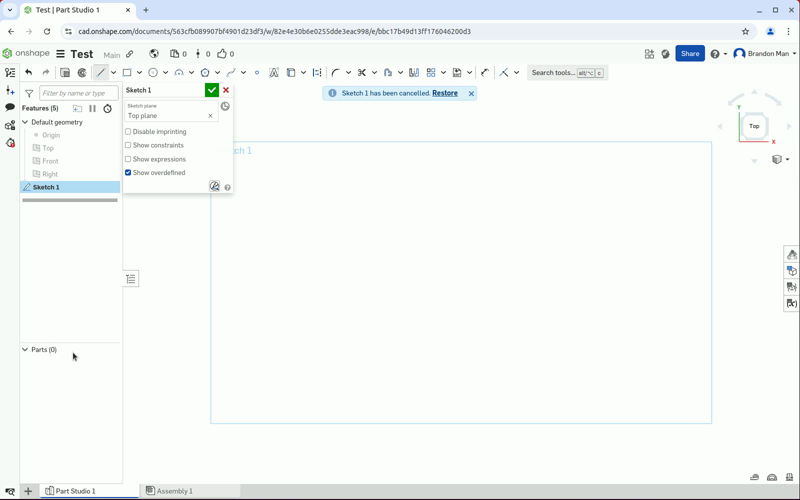
mouse_move(460, 282)
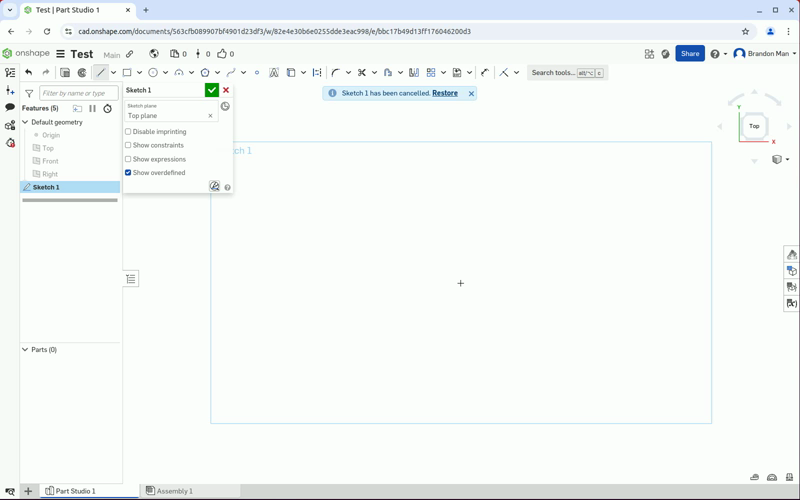
click(460, 282)
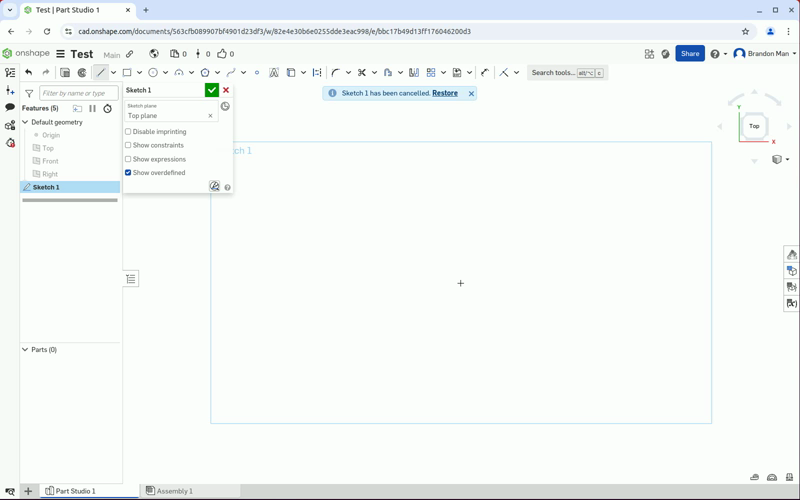
key_up(shift)
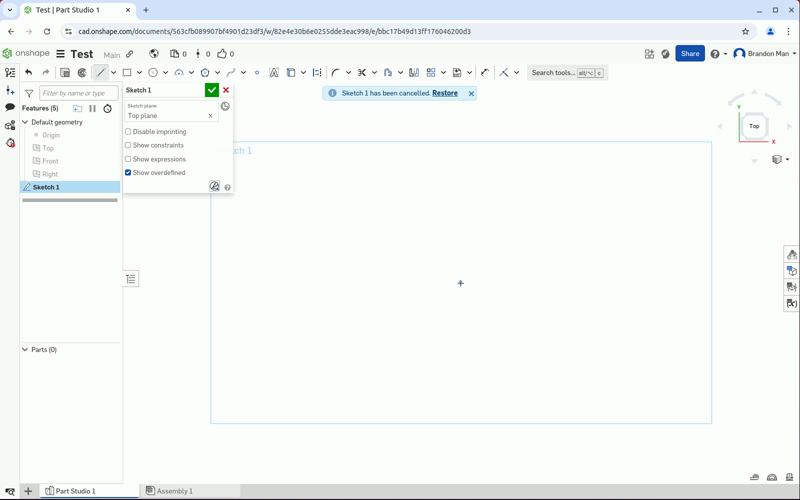
key_down(shift)
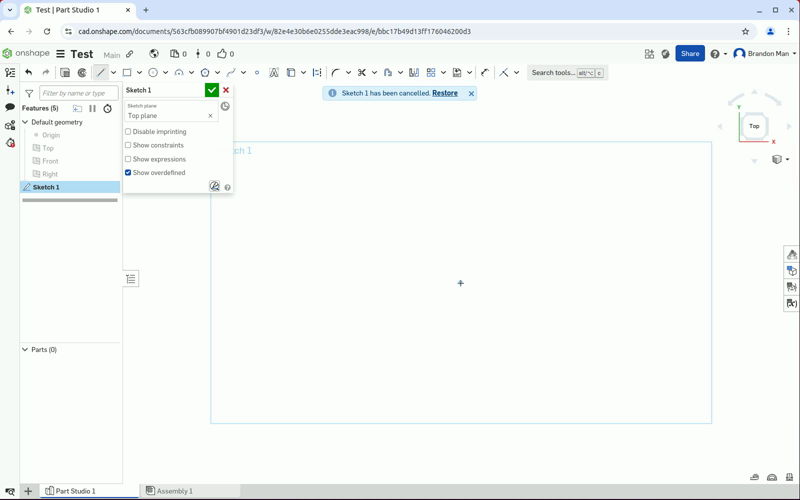
mouse_move(490, 282)
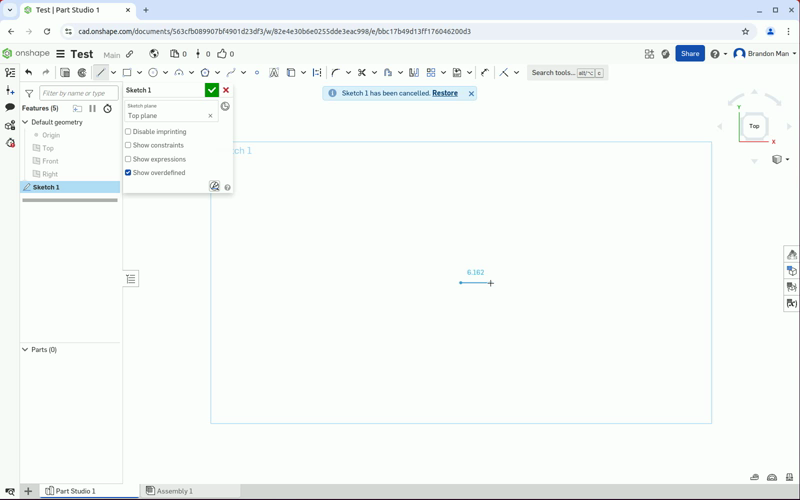
mouse_move(498, 282)
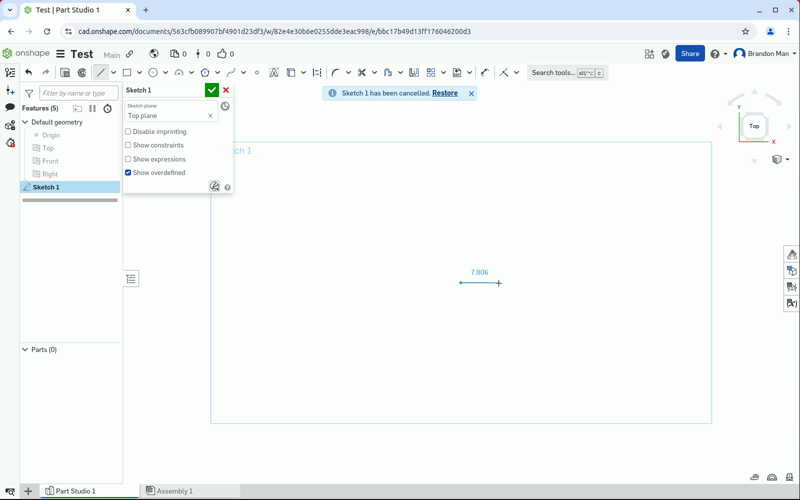
click(498, 282)
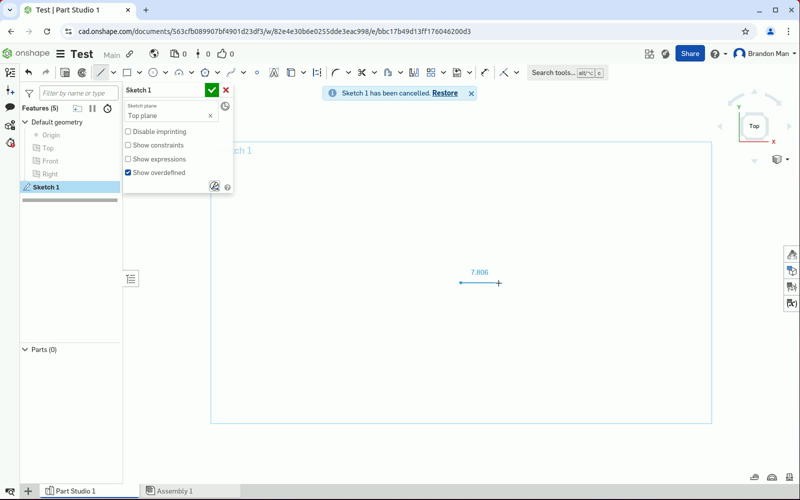
key_up(shift)
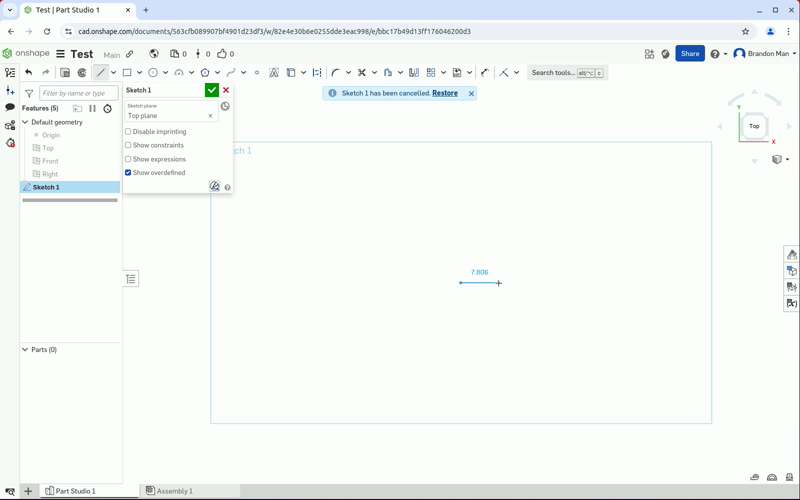
key_down(shift)
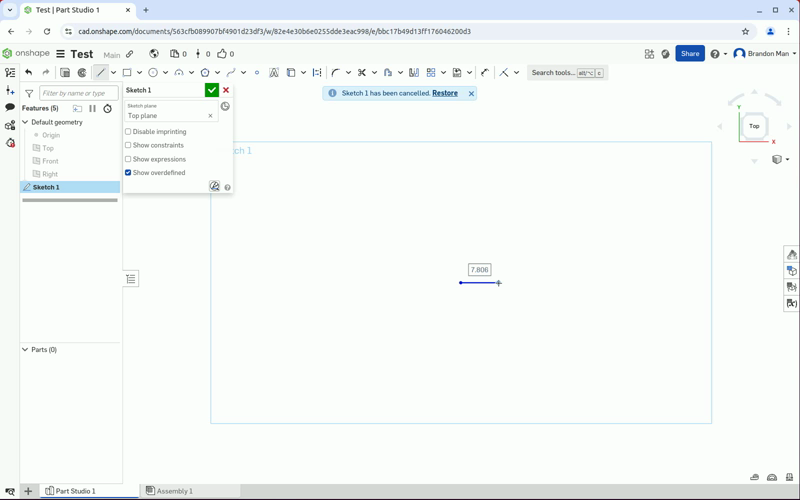
mouse_move(528, 282)
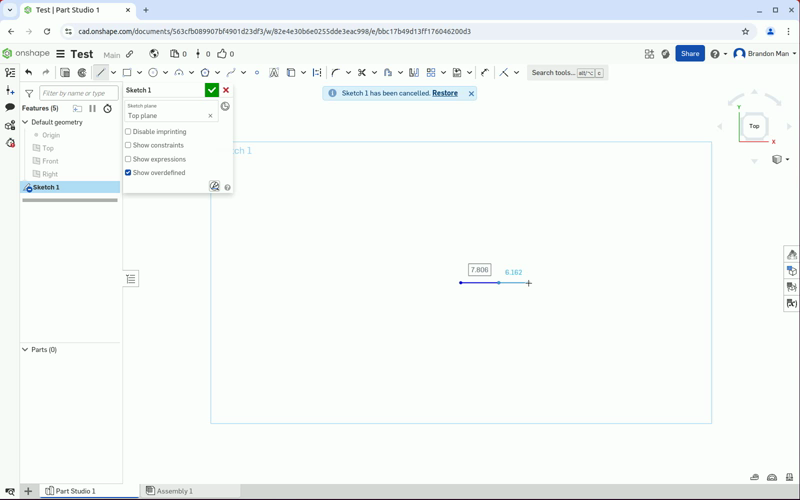
mouse_move(498, 244)
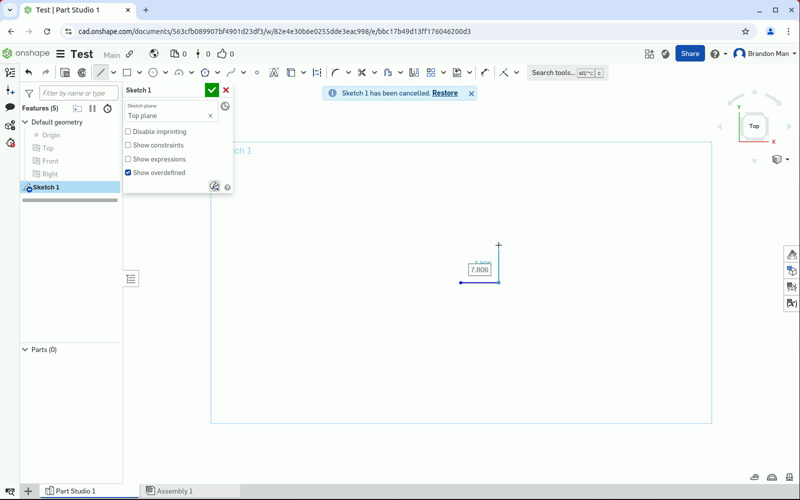
click(498, 244)
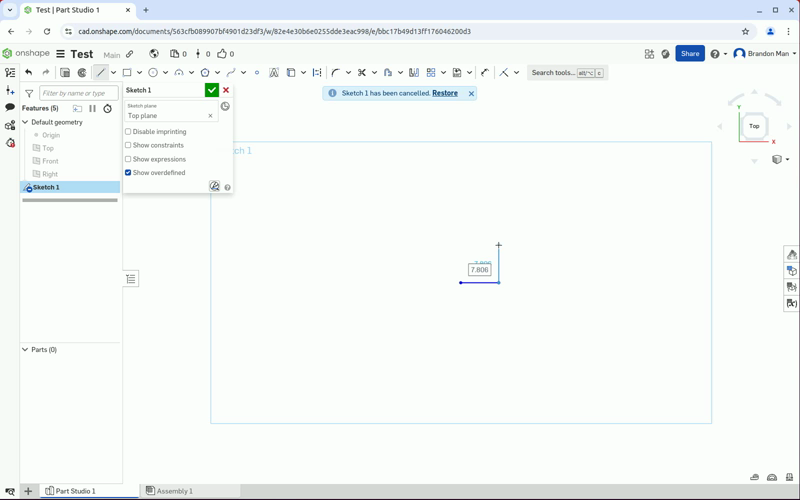
key_up(shift)
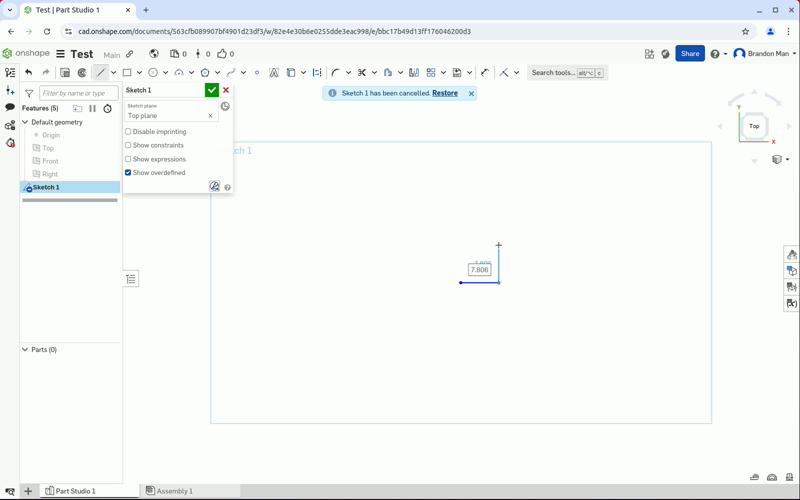
key_down(shift)
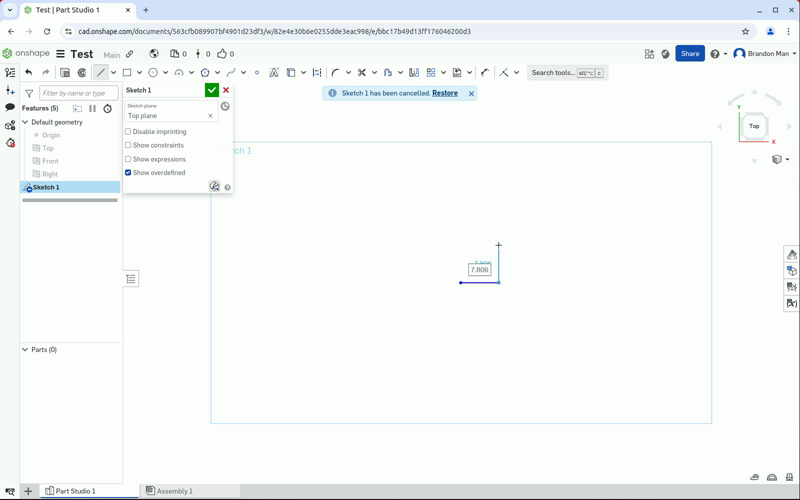
mouse_move(528, 244)
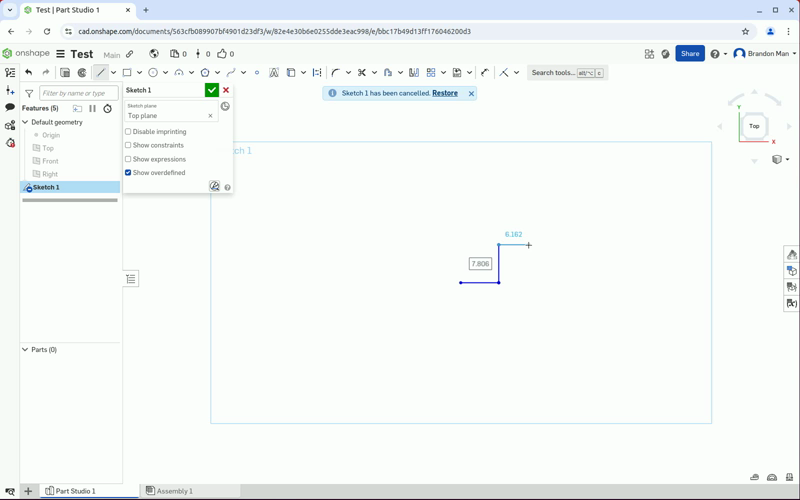
mouse_move(536, 244)
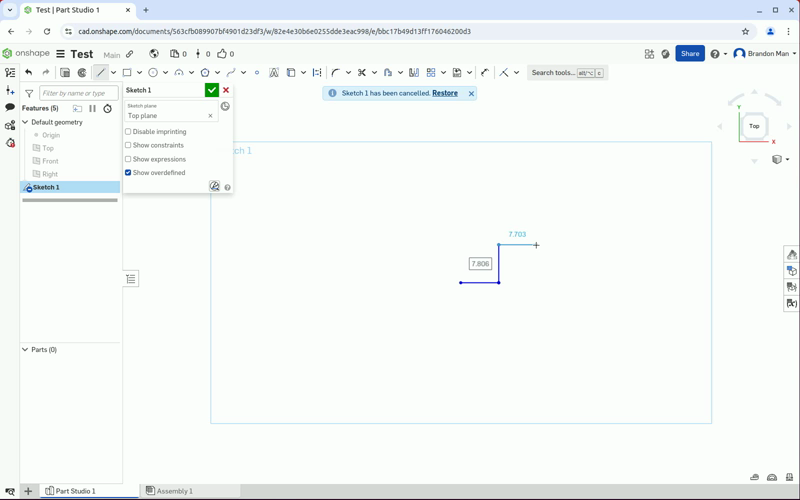
click(536, 244)
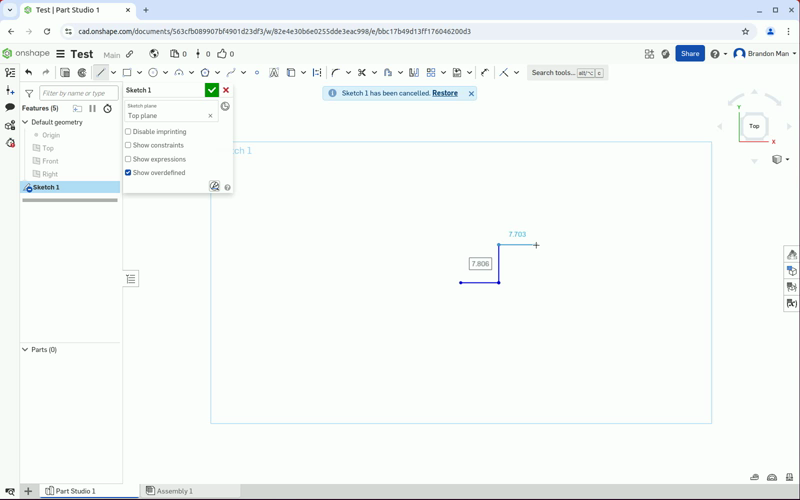
key_up(shift)
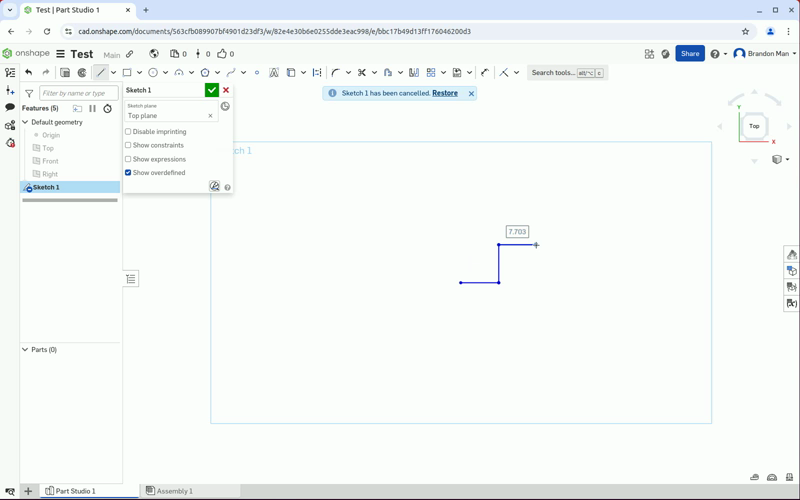
key_down(shift)
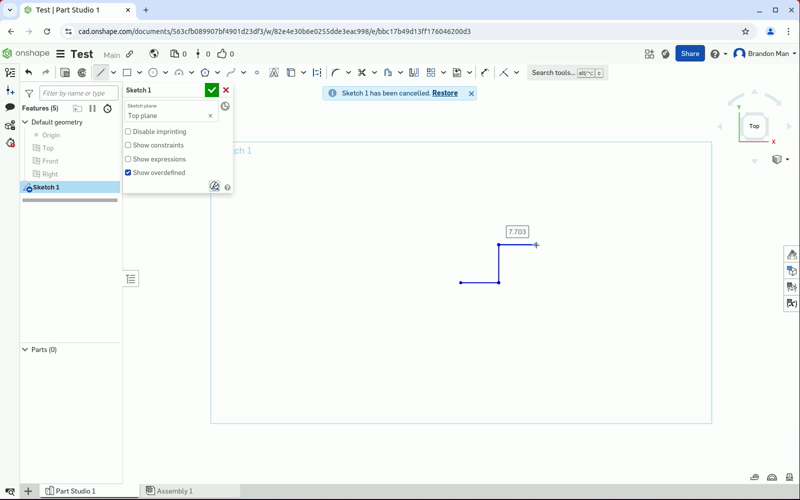
mouse_move(566, 244)
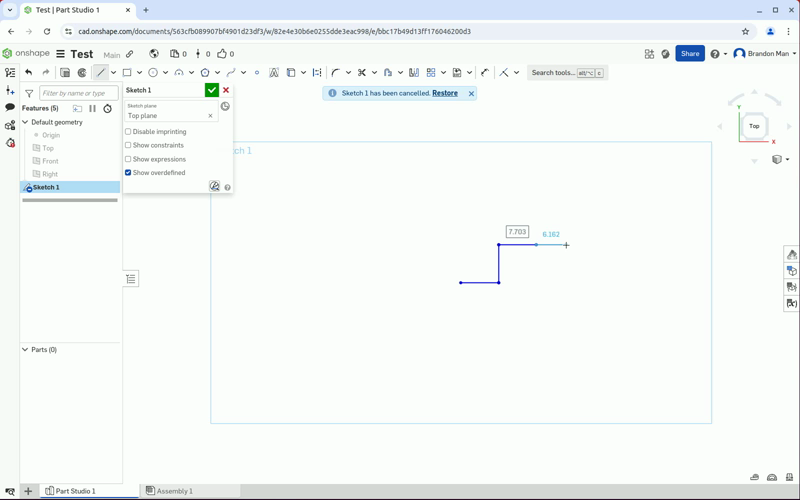
mouse_move(536, 207)
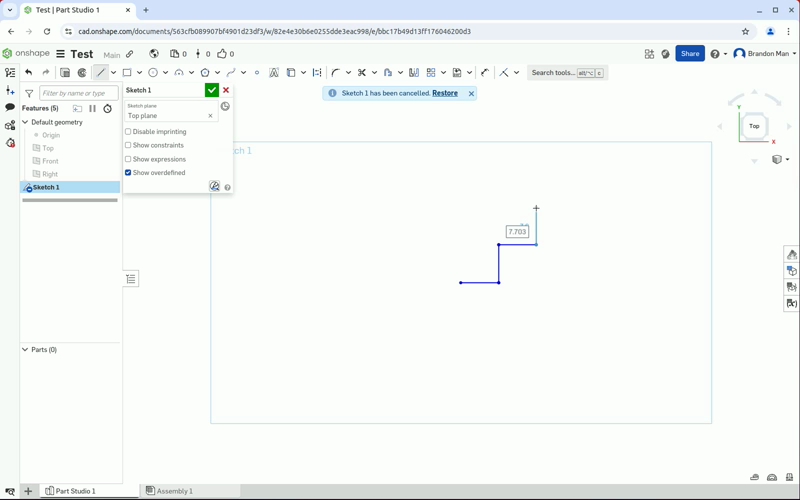
click(536, 207)
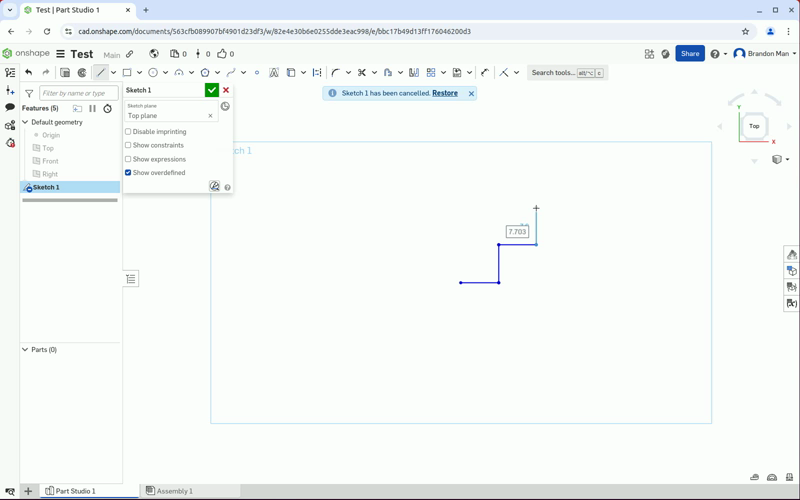
key_up(shift)
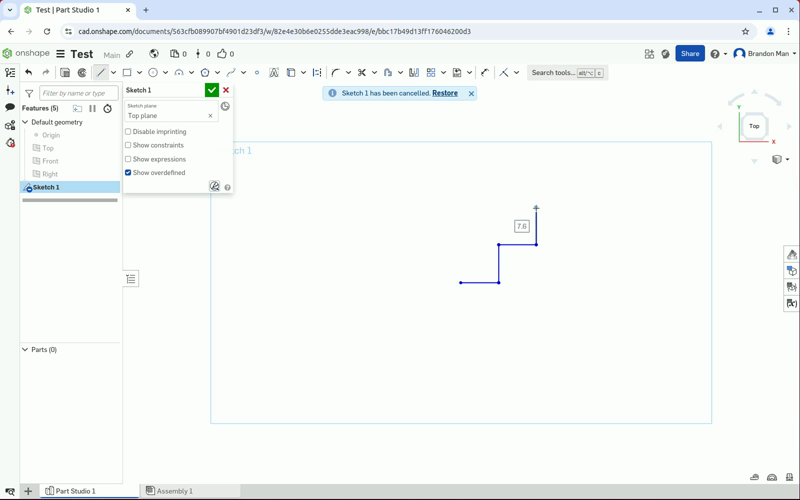
key_down(shift)
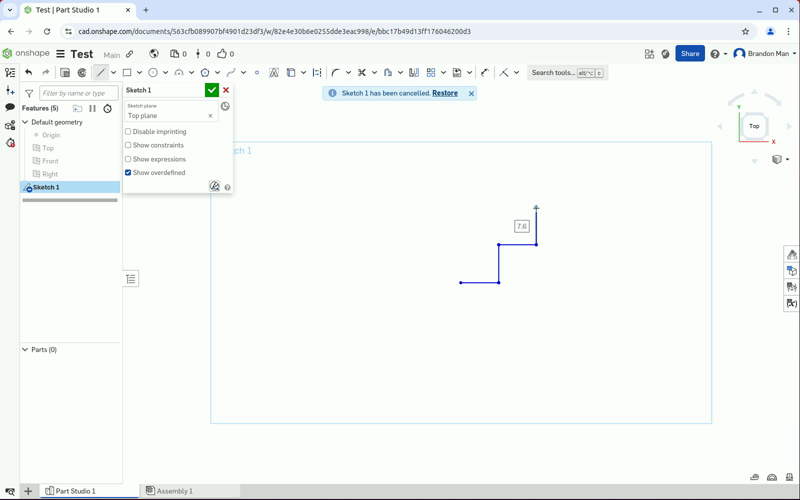
mouse_move(460, 207)
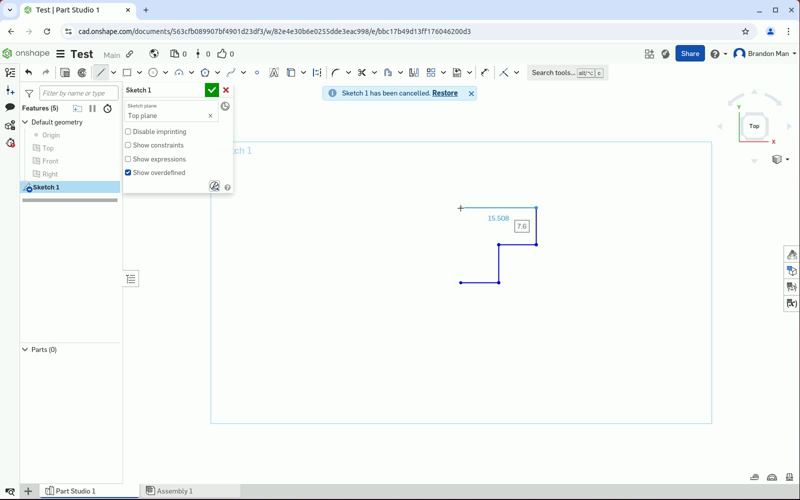
click(460, 207)
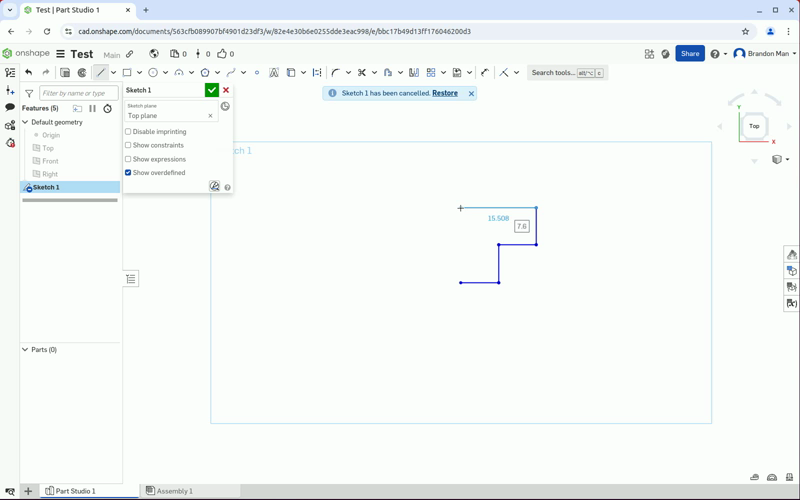
key_up(shift)
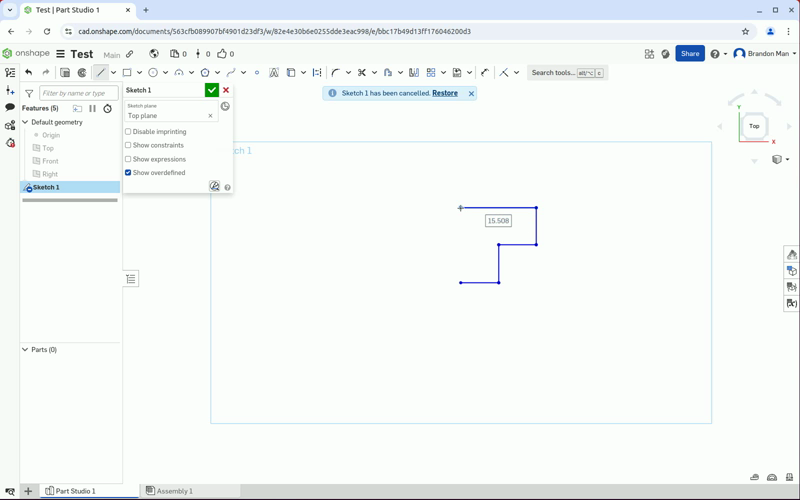
key_down(shift)
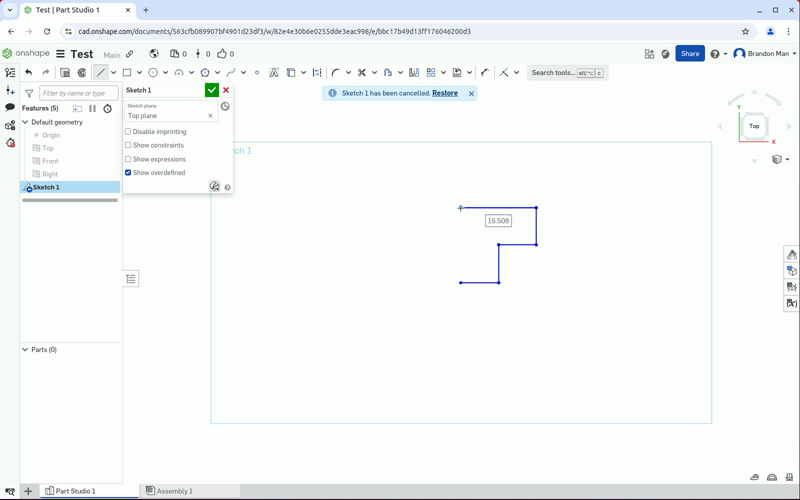
mouse_move(460, 282)
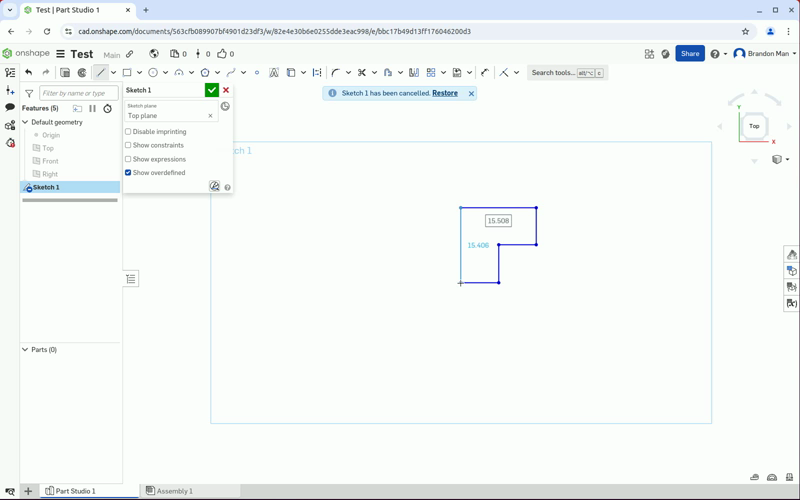
key_up(shift)
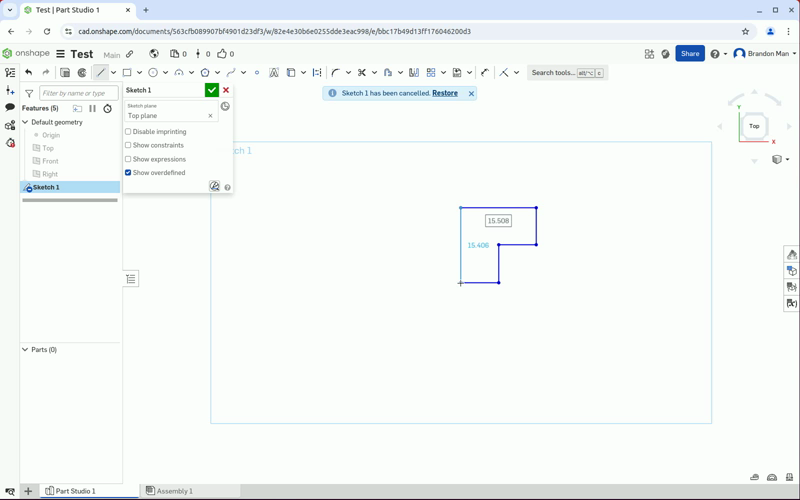
click(460, 282)
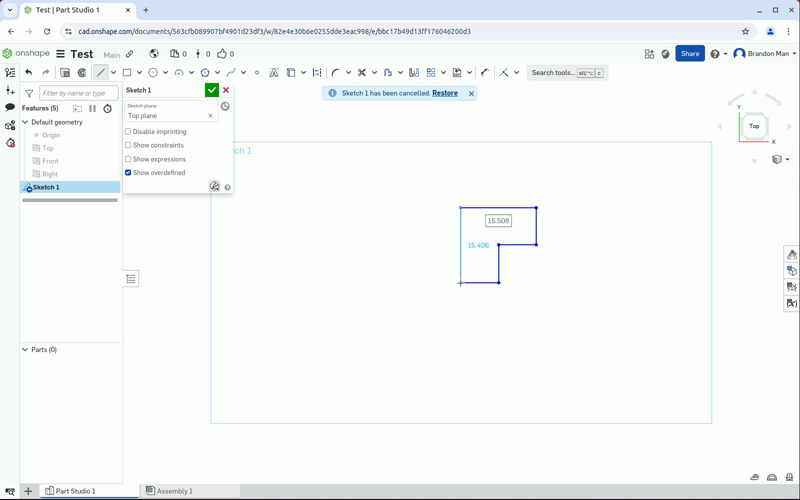
key(esc)
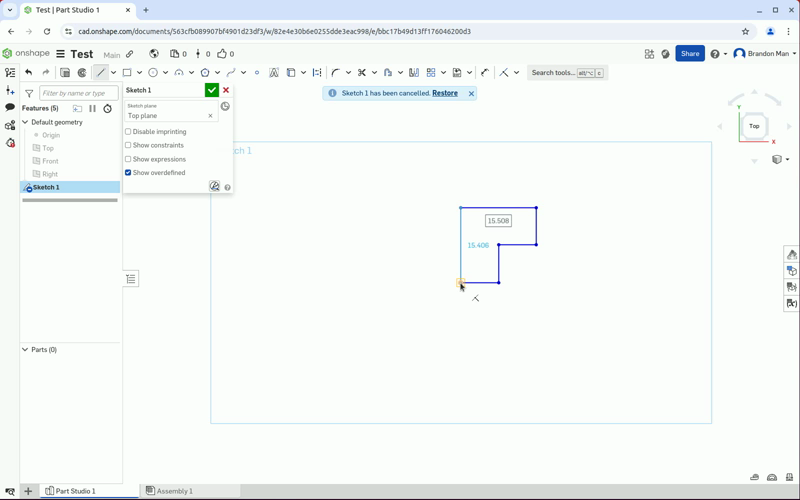
mouse_move(491, 264)
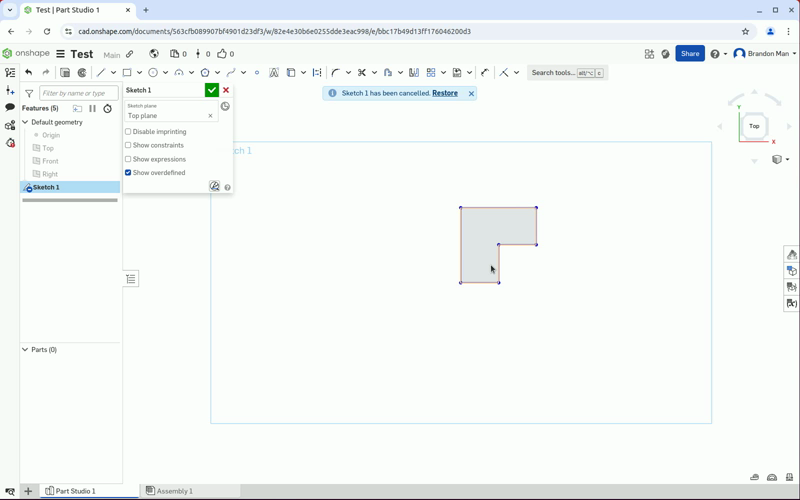
click(491, 264)
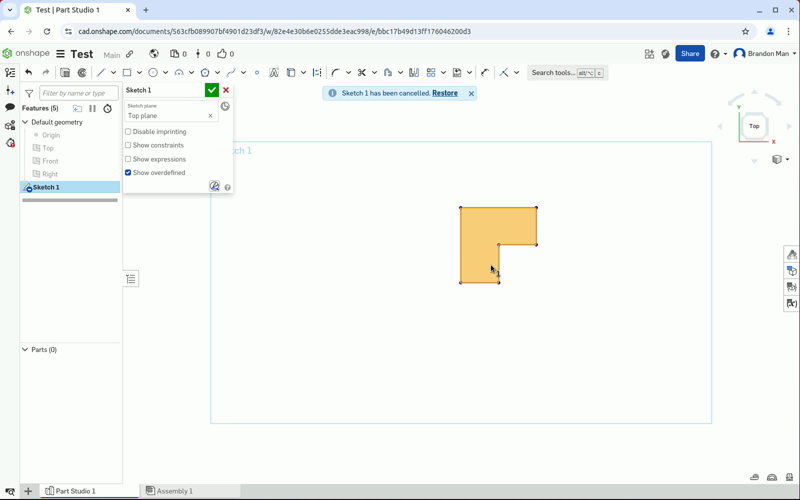
mouse_move(73, 352)
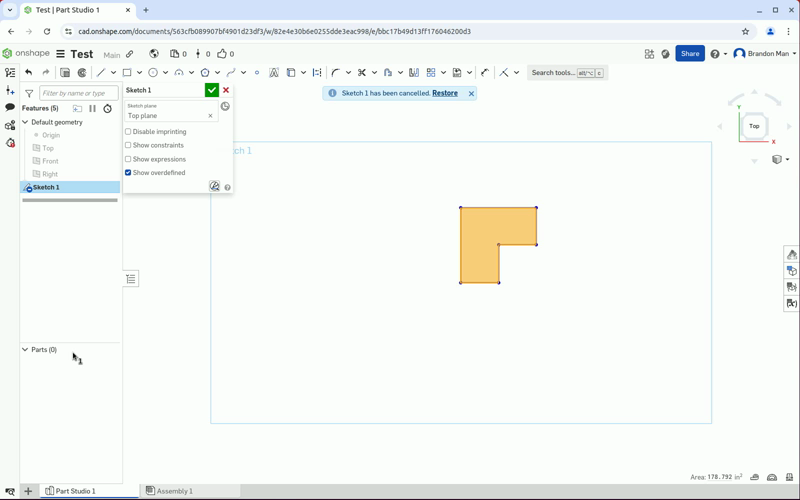
key(shift+y)
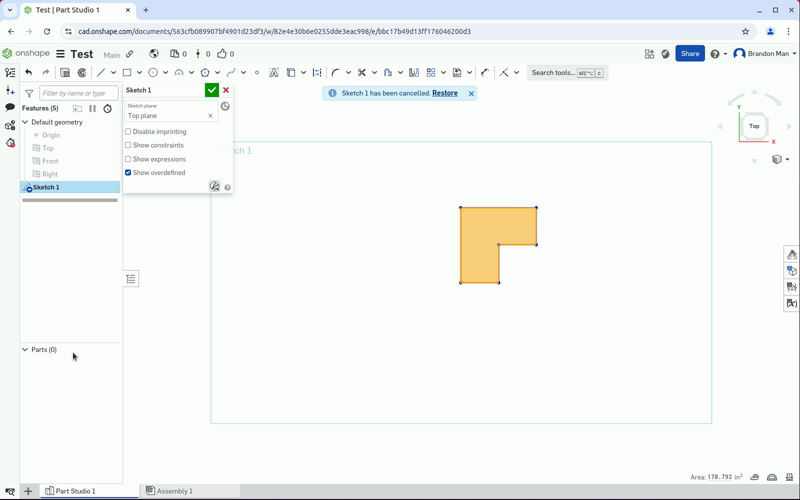
key(shift+e)
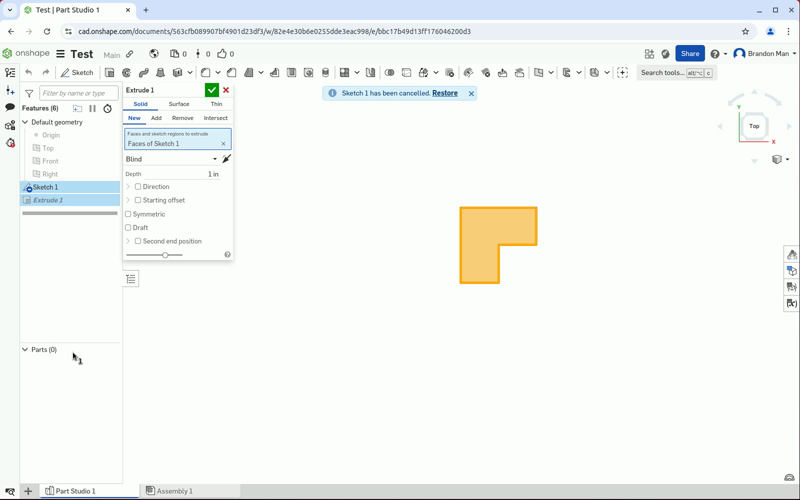
mouse_move(143, 106)
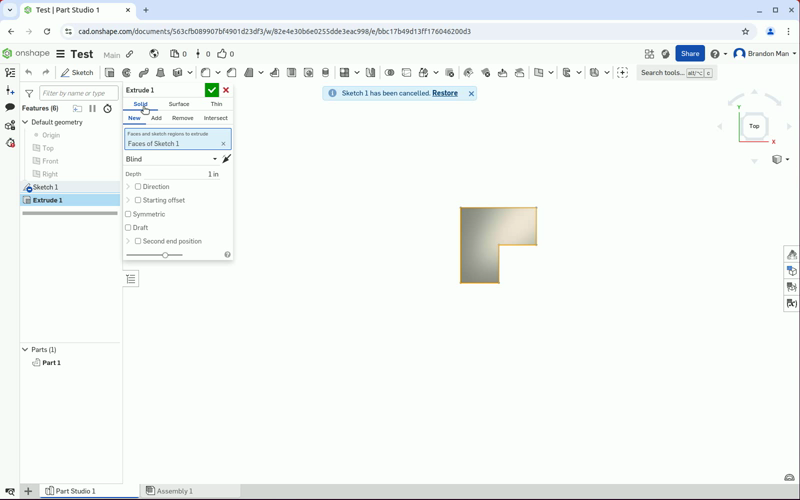
click(143, 106)
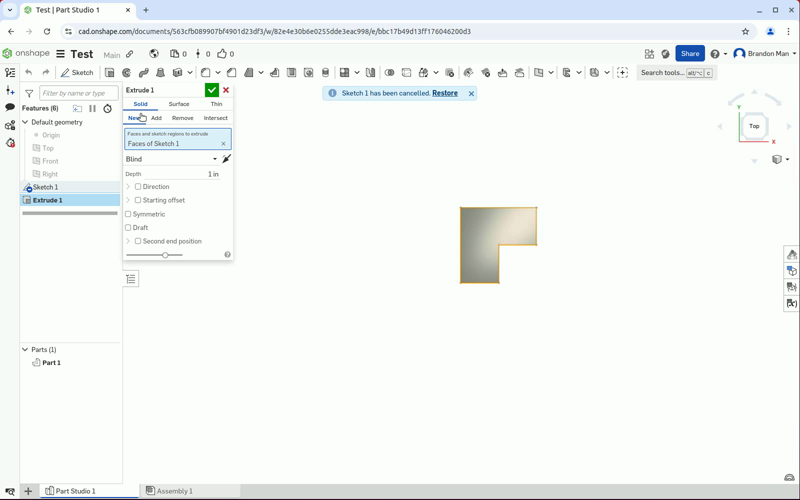
mouse_move(137, 120)
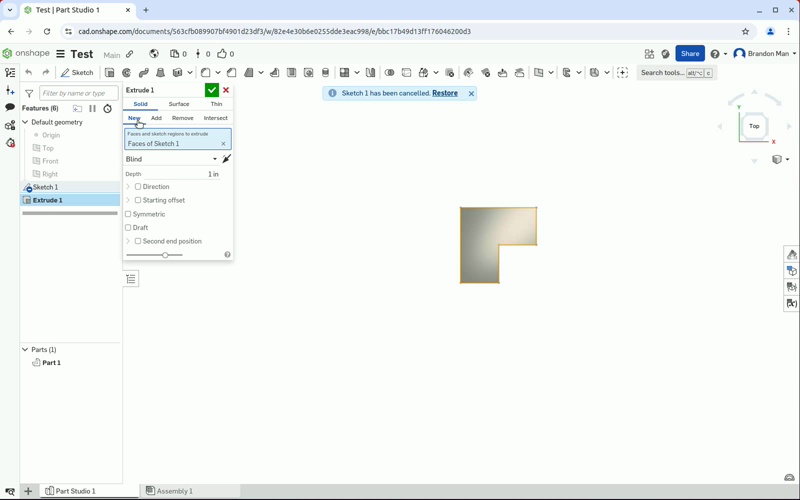
click(137, 120)
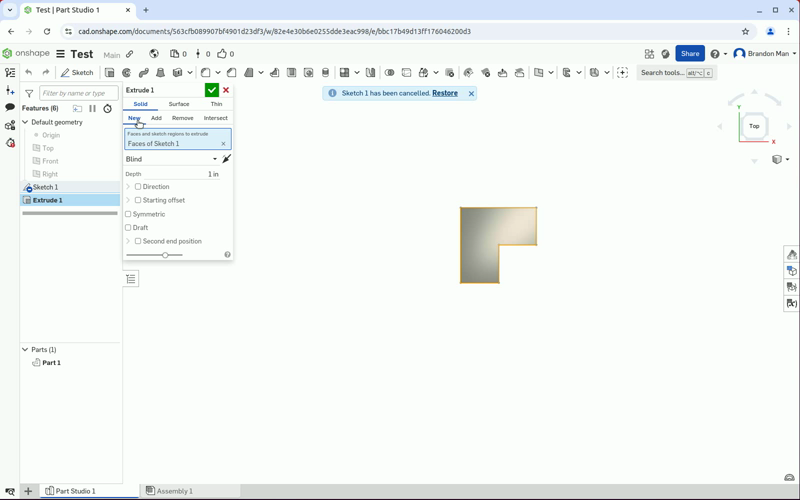
key(tab, 4)
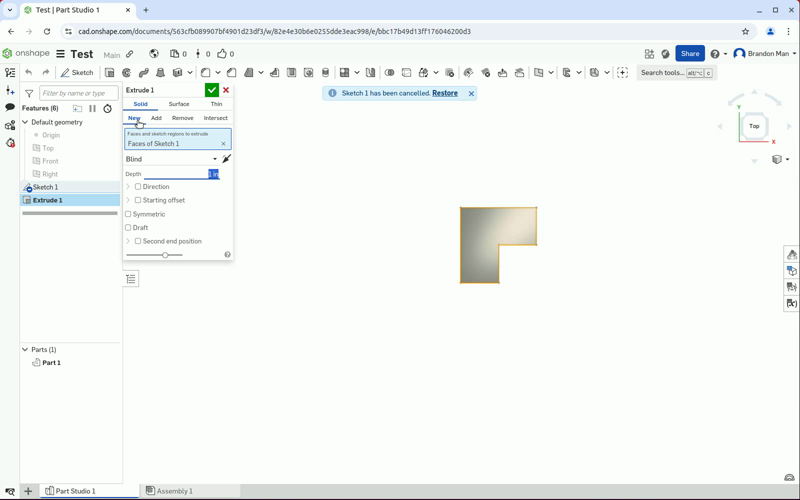
text(15.405)
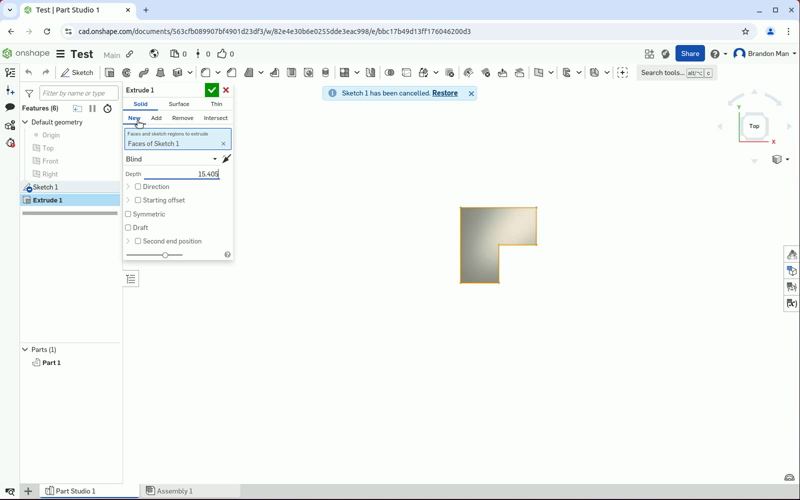
key(enter)
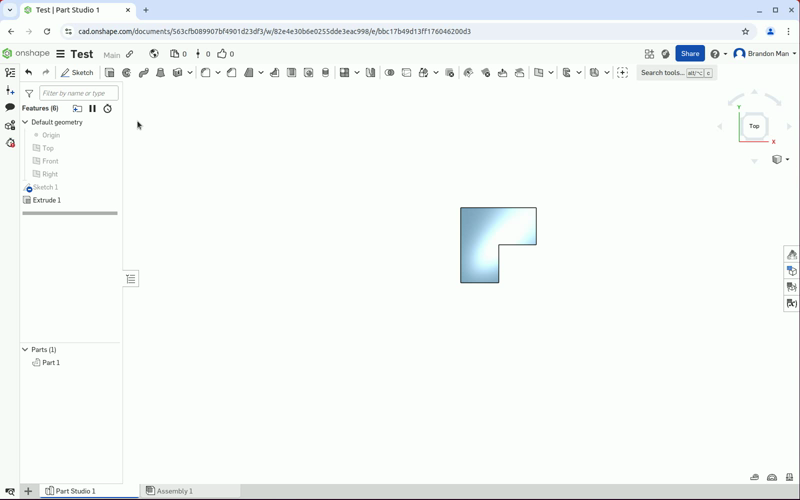
key(shift+h)
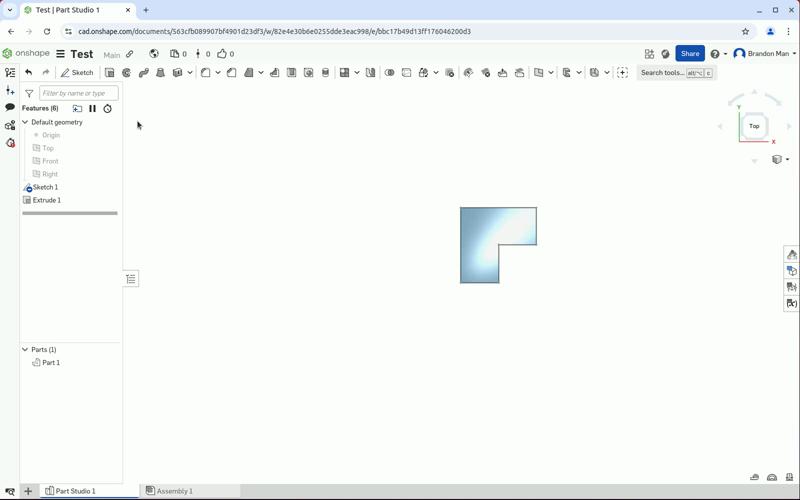
key(shift+h)
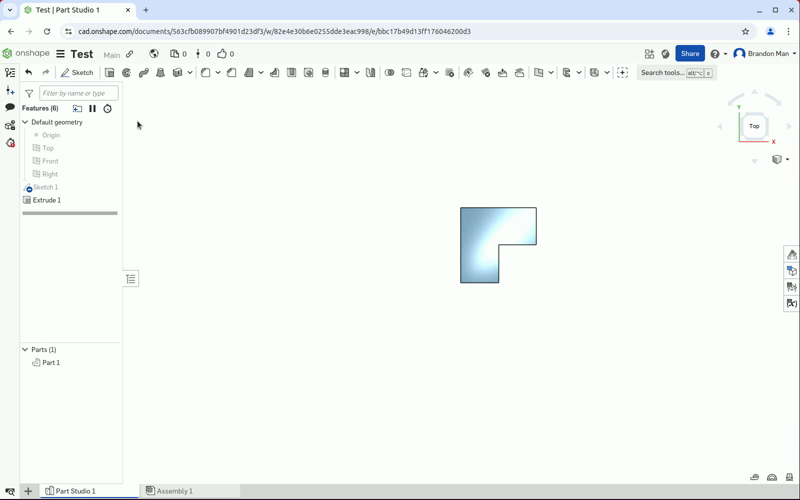
mouse_move(73, 189)
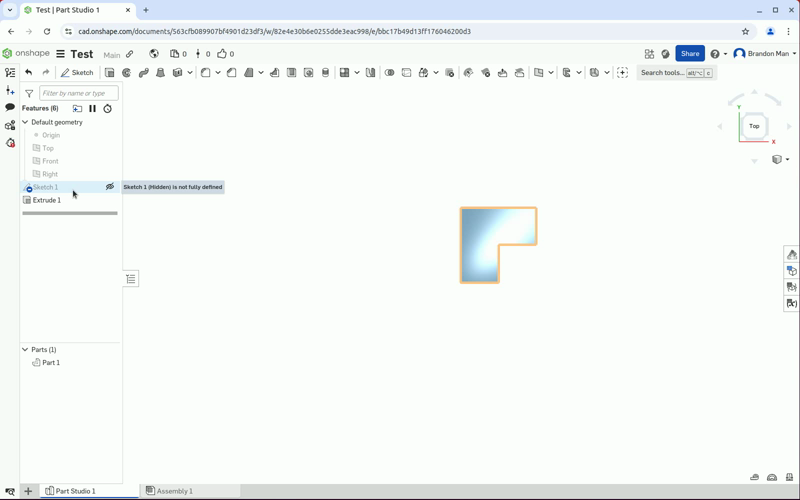
click(73, 189)
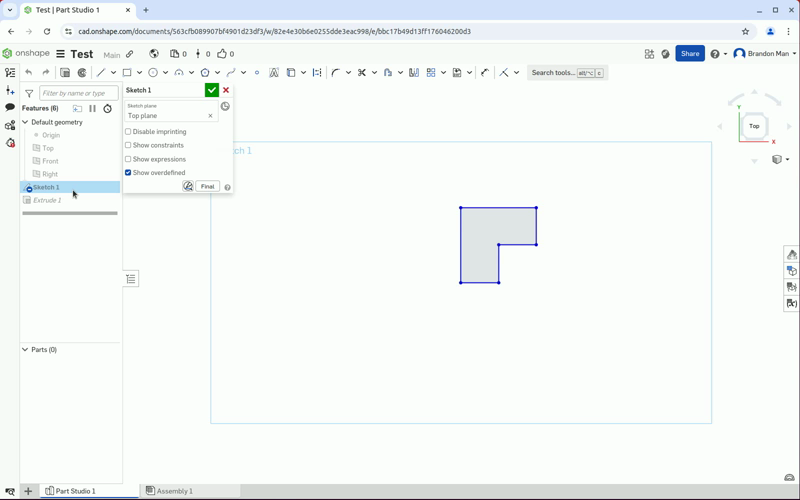
mouse_move(229, 92)
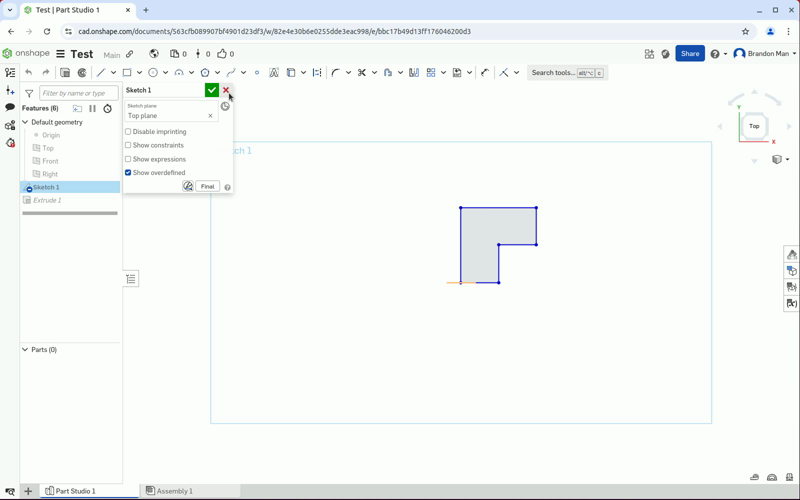
click(229, 92)
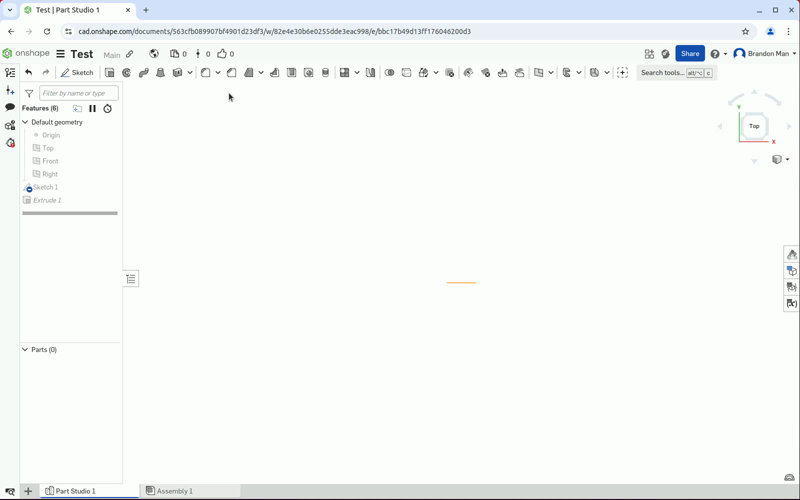
mouse_move(73, 352)
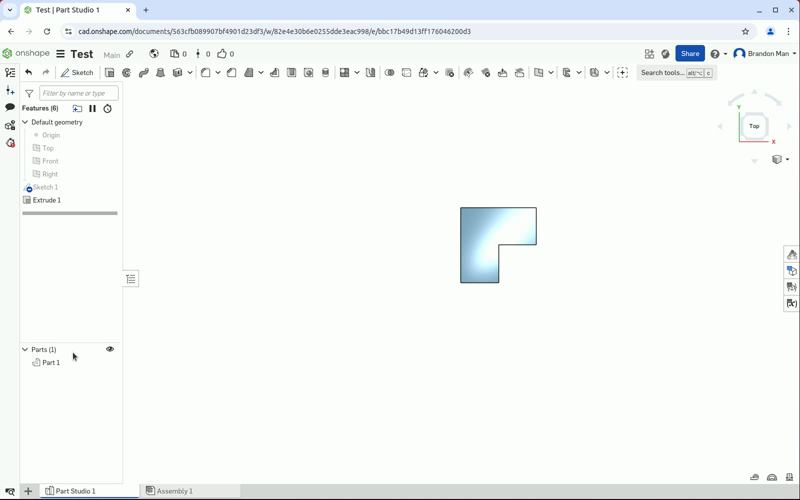
key(y)
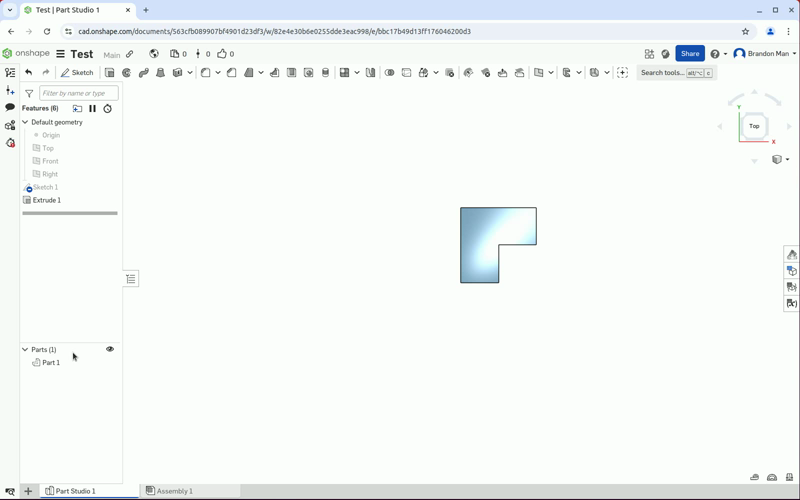
key(shift+p)
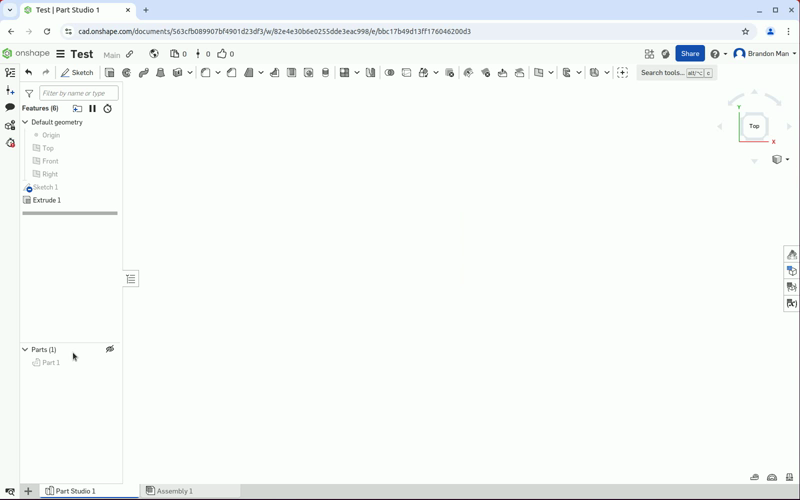
key(space)
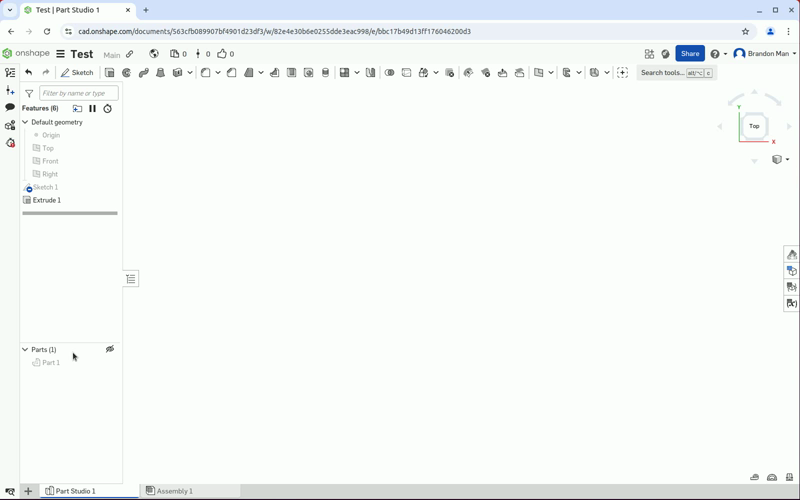
key_down(shift)
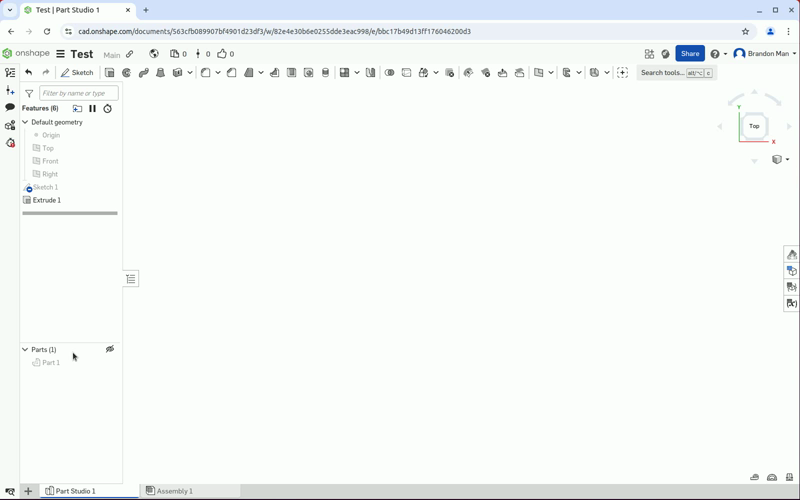
key(up)
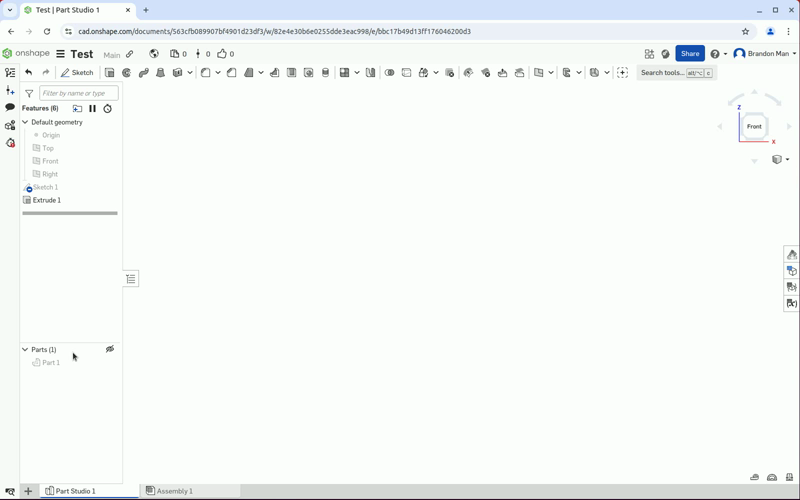
key_up(shift)
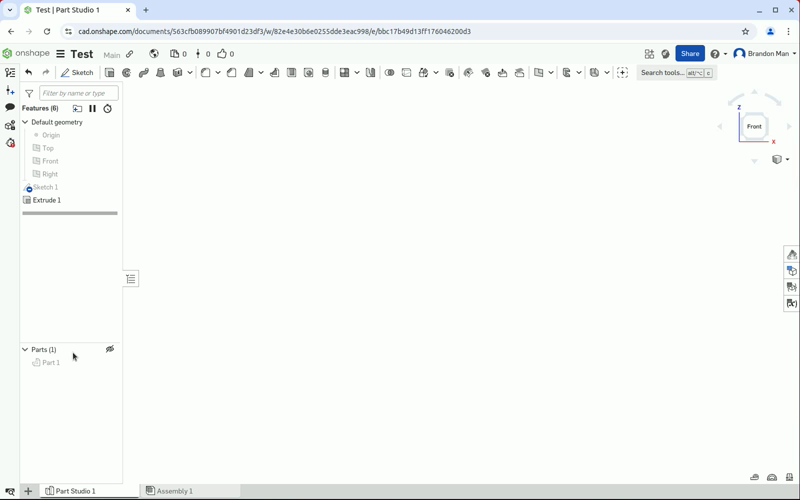
key(space)
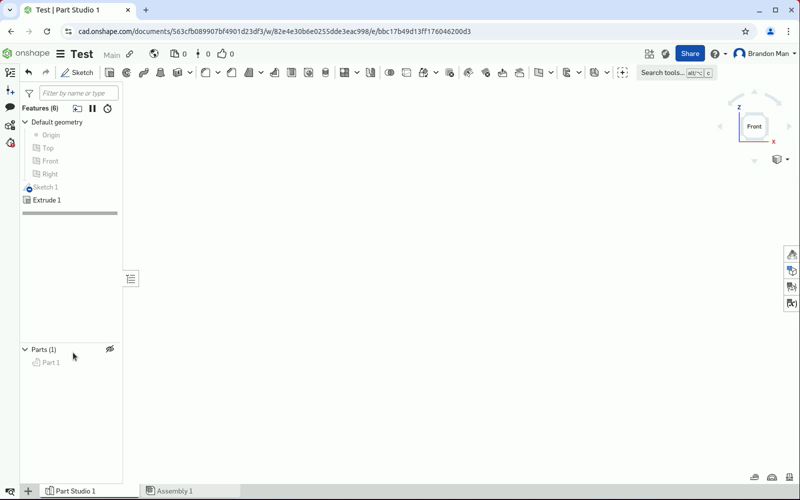
key_down(shift)
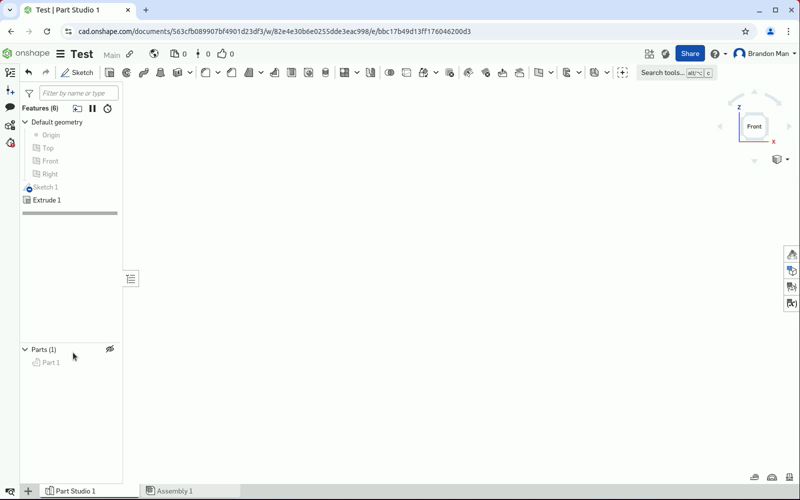
key(left)
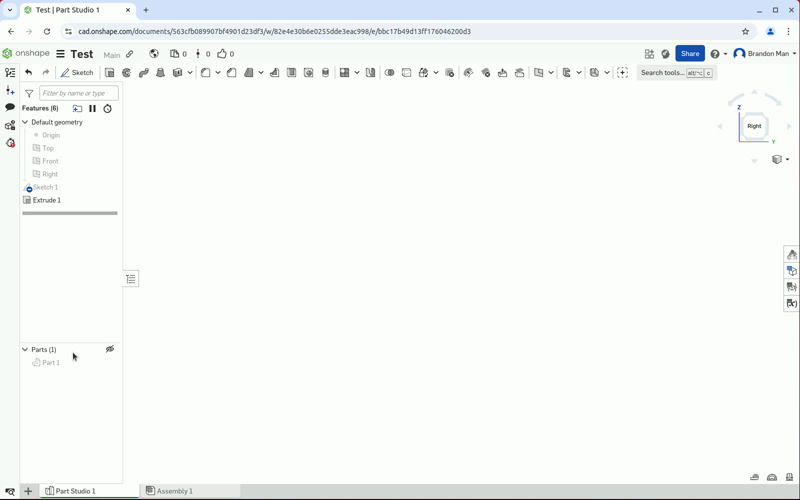
key_up(shift)
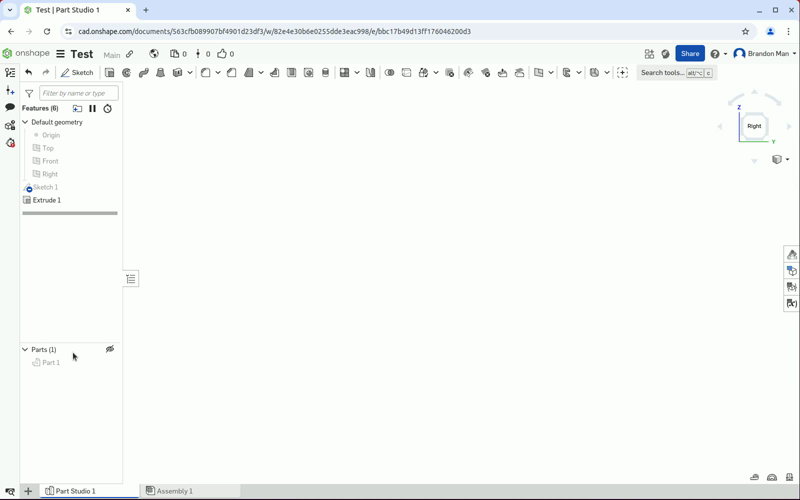
mouse_move(73, 352)
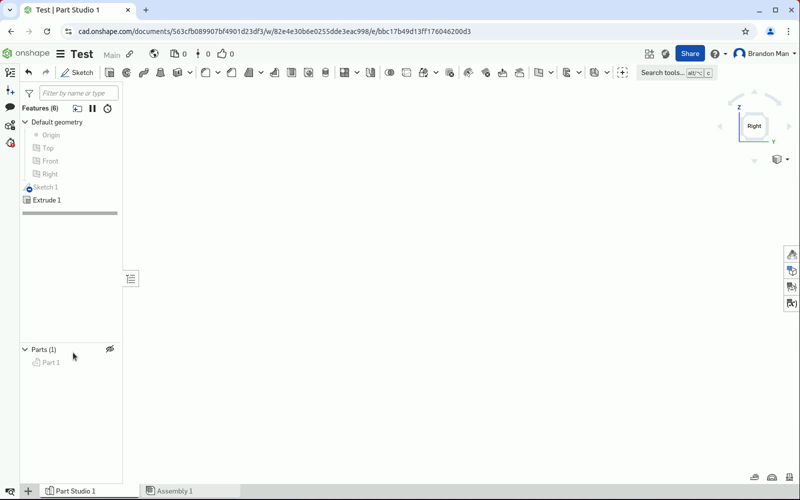
key(shift+y)
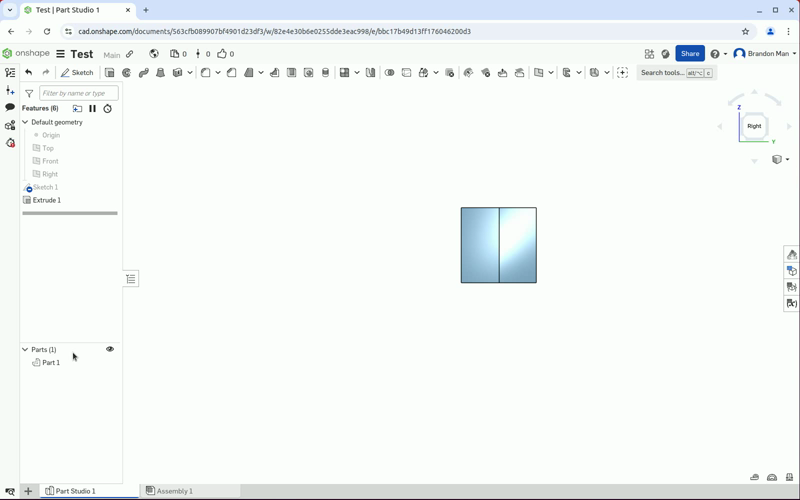
mouse_move(541, 75)
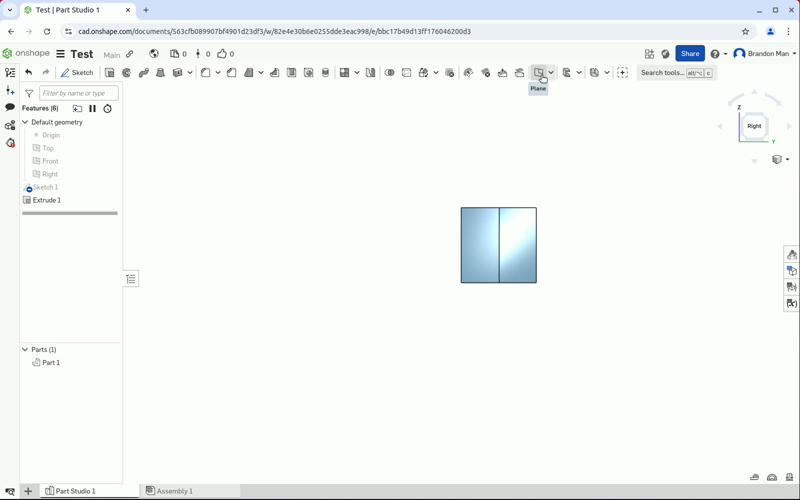
click(541, 75)
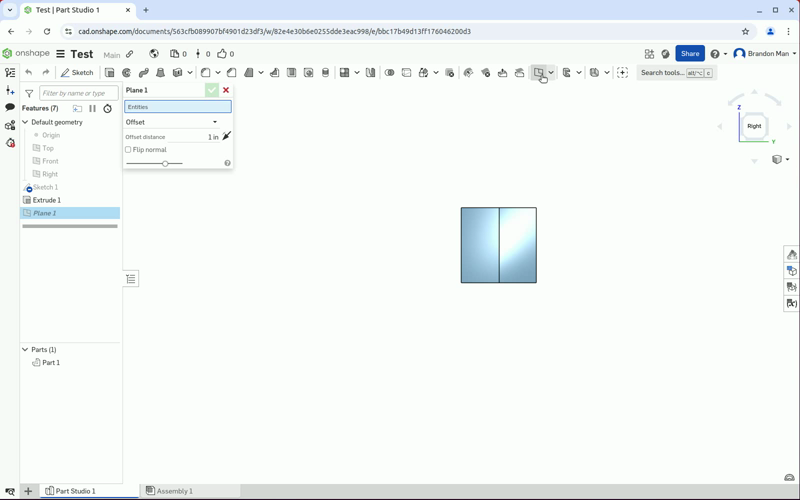
mouse_move(73, 176)
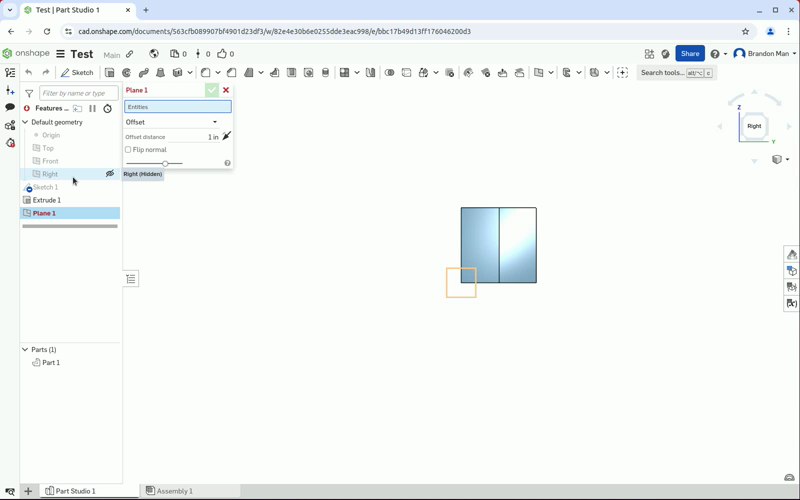
click(73, 176)
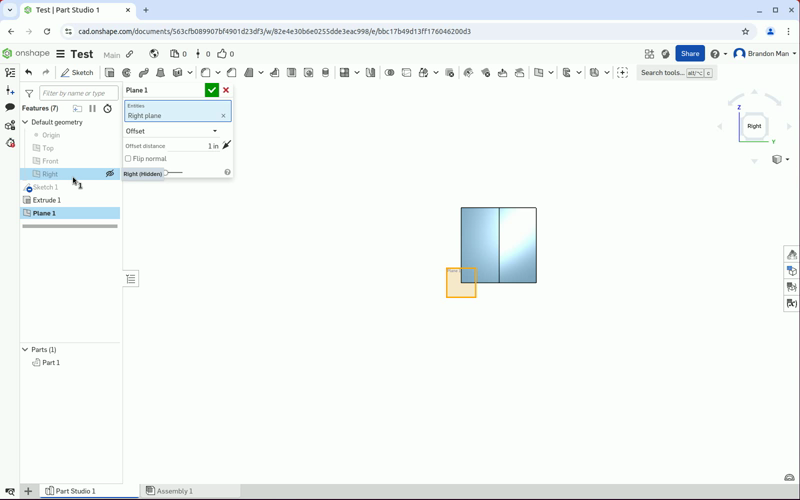
key(tab, 2)
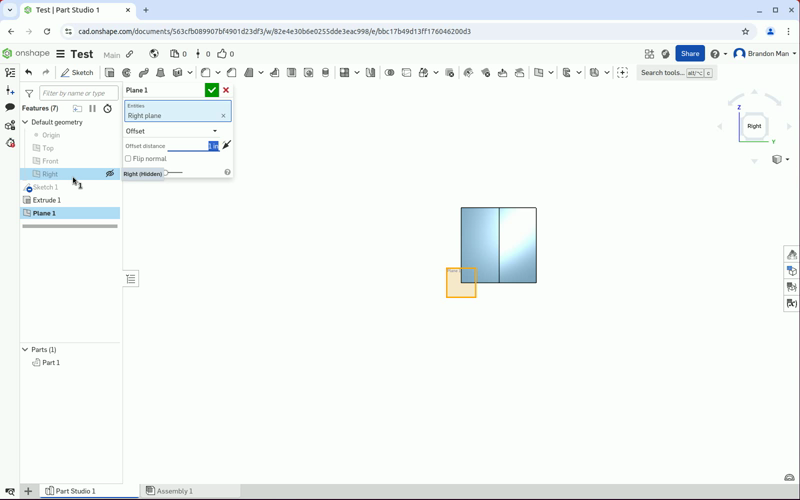
text(7.703)
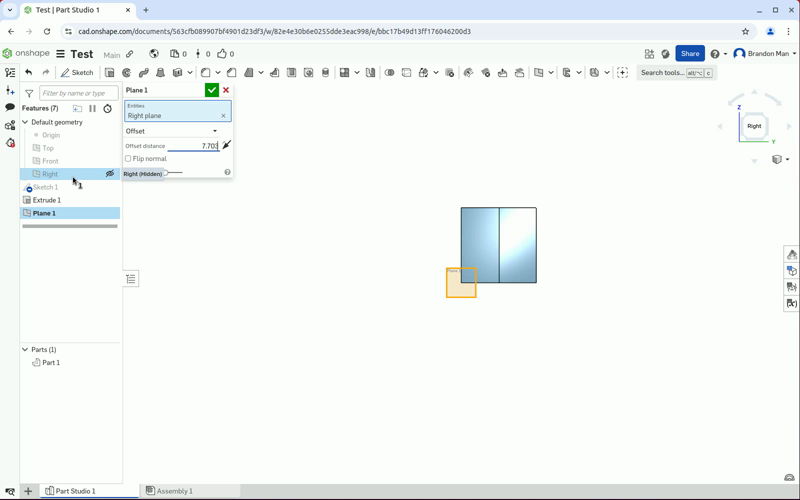
key(enter, 2)
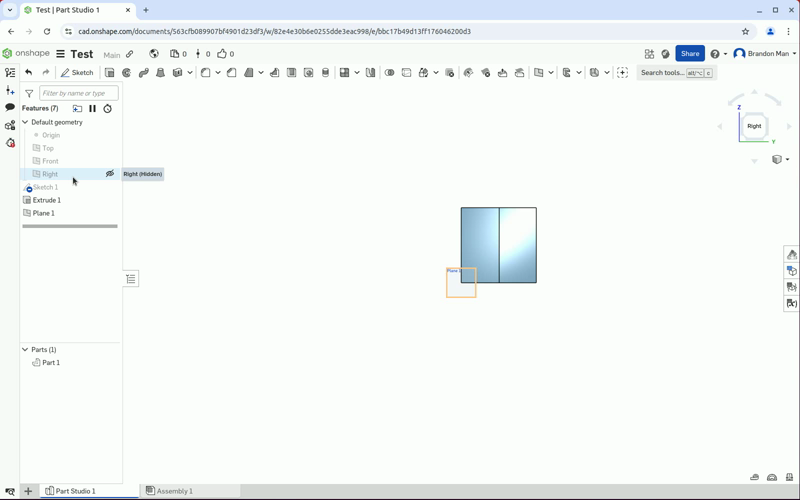
key(shift+s)
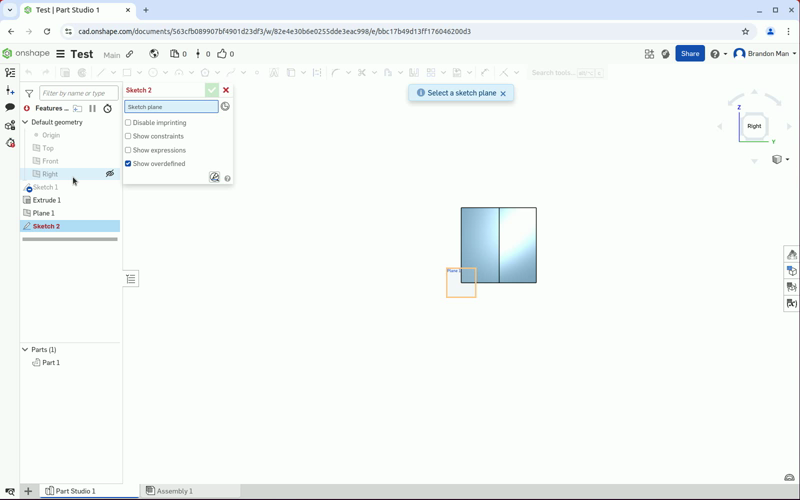
mouse_move(73, 215)
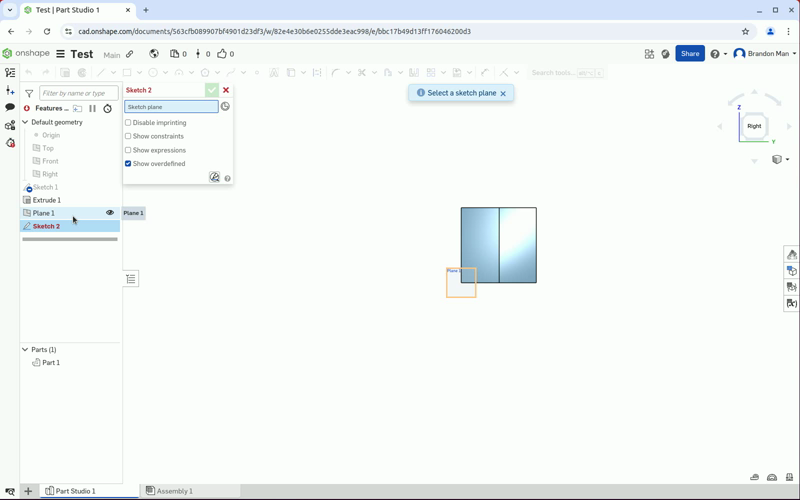
click(73, 215)
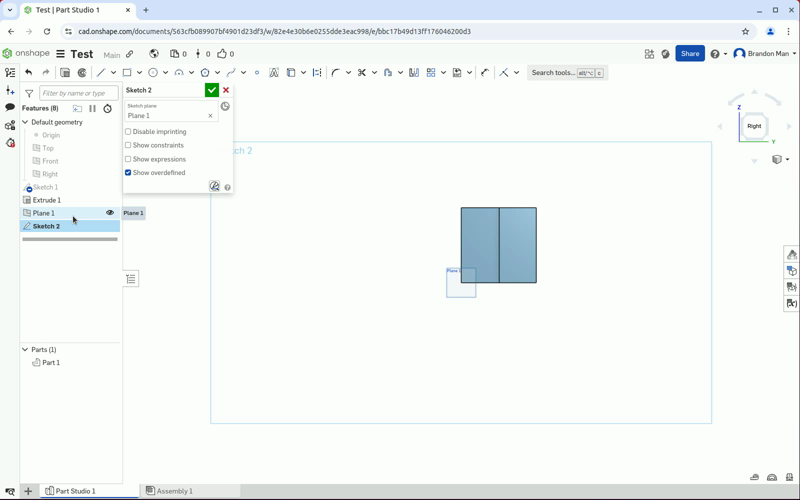
mouse_move(73, 352)
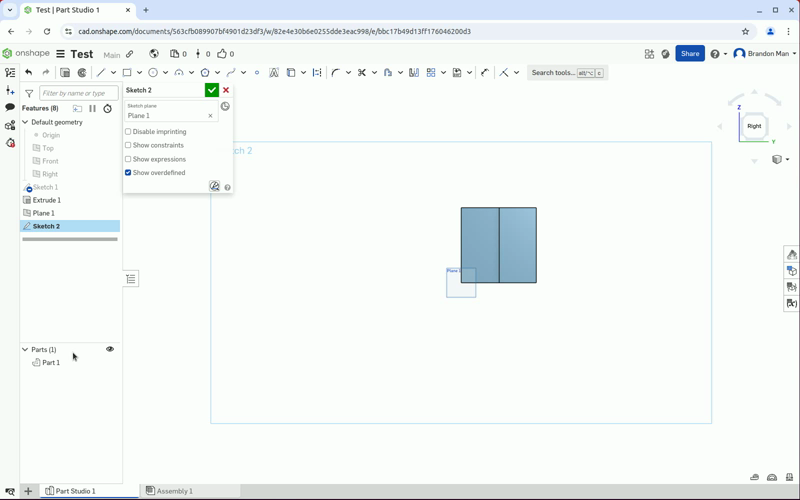
key(y)
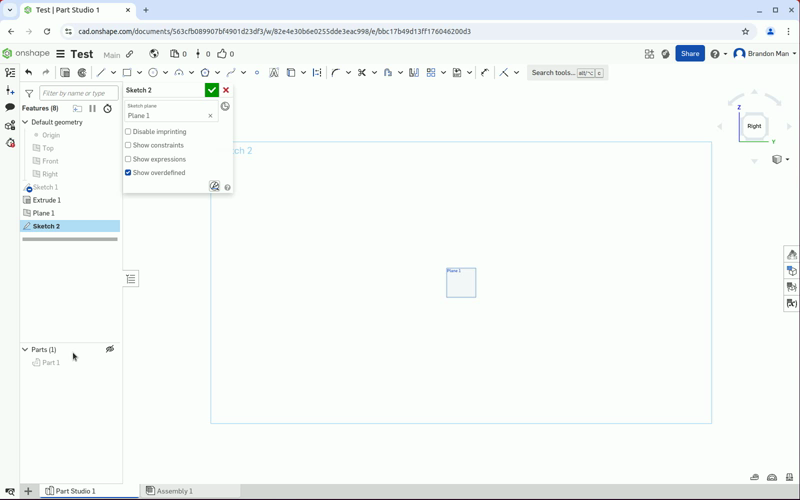
key(l)
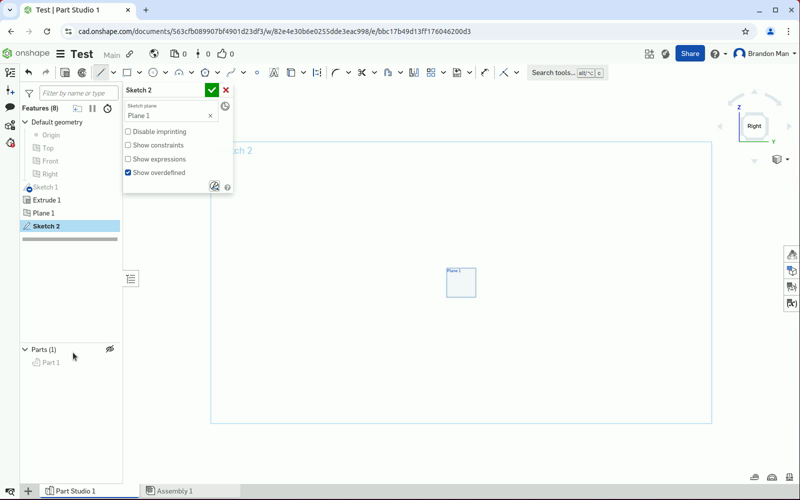
key_down(shift)
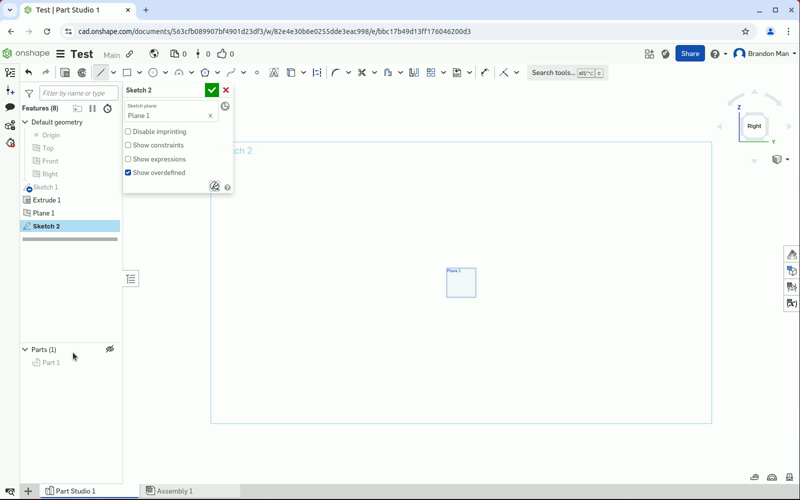
mouse_move(460, 264)
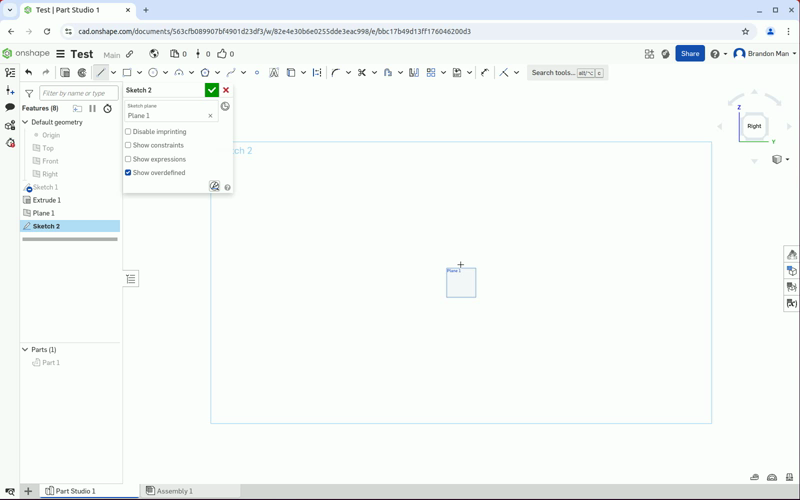
click(460, 264)
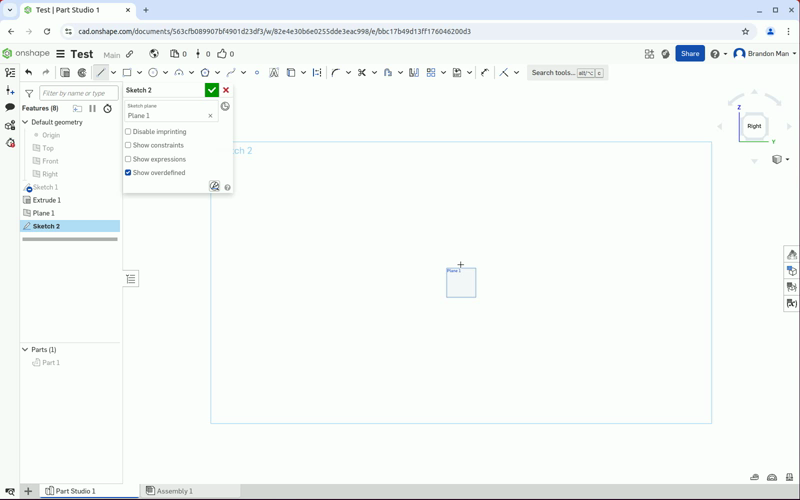
key_up(shift)
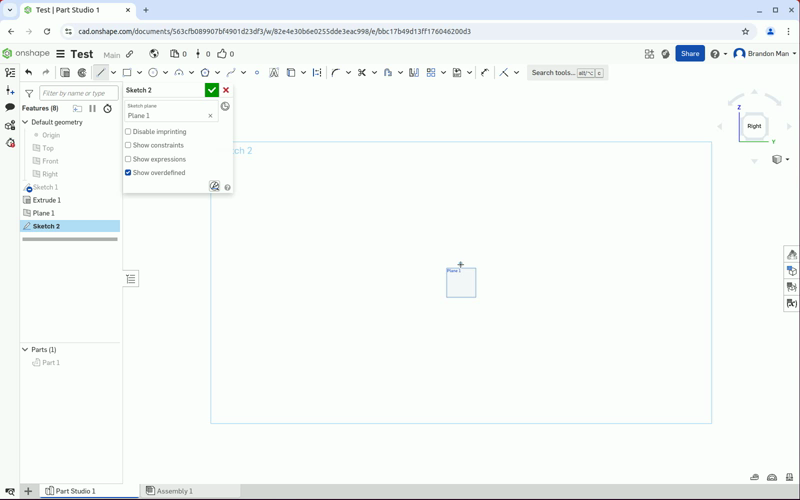
key_down(shift)
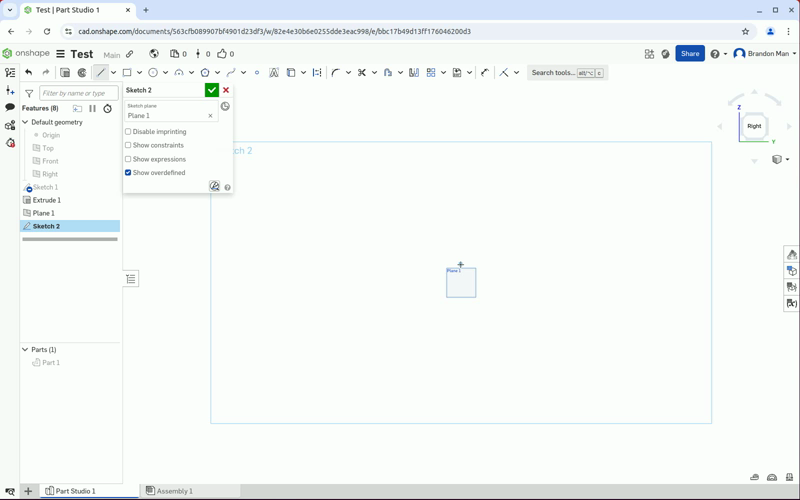
mouse_move(490, 264)
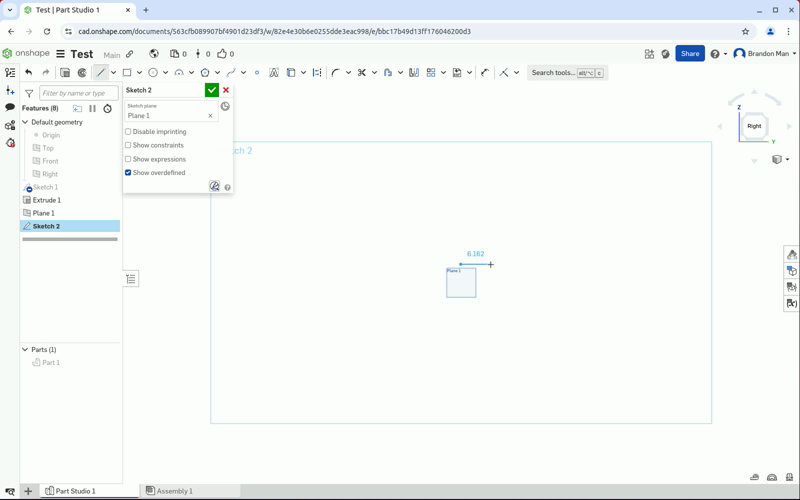
mouse_move(480, 264)
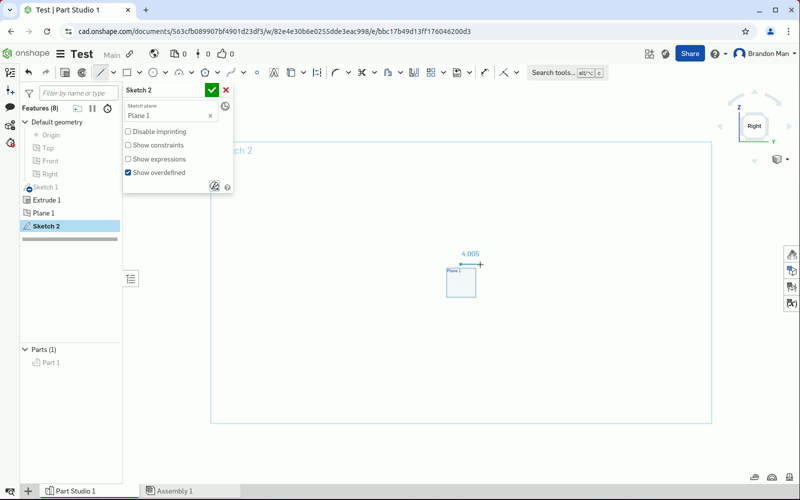
click(480, 264)
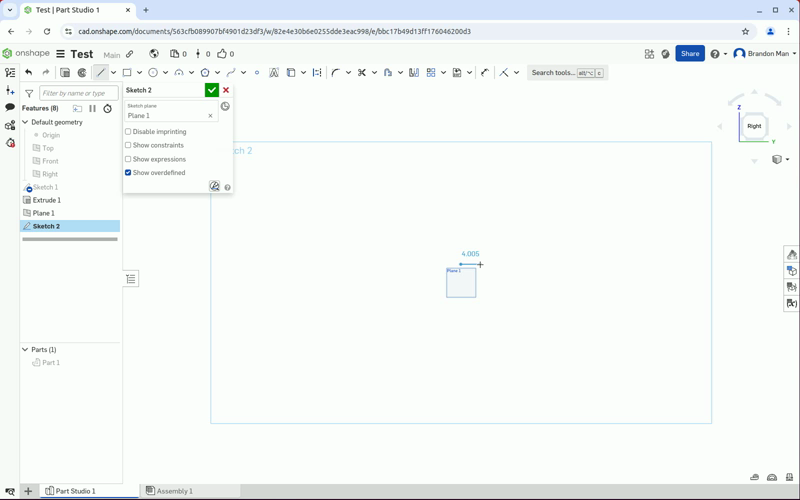
key_up(shift)
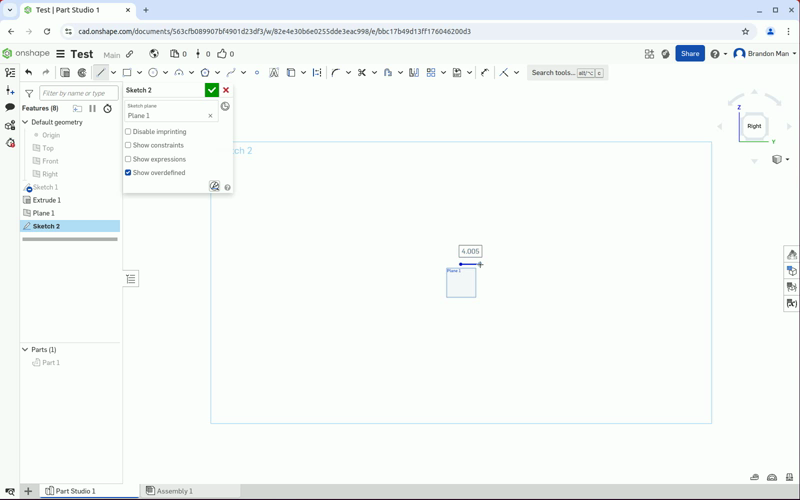
key_down(shift)
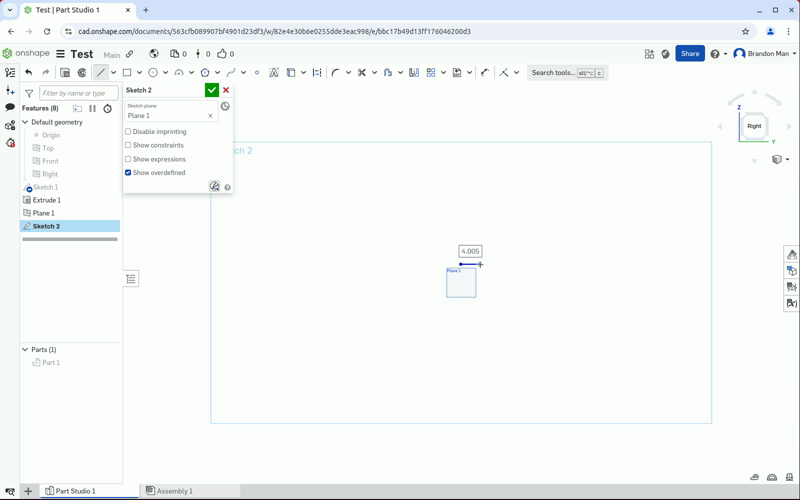
mouse_move(510, 264)
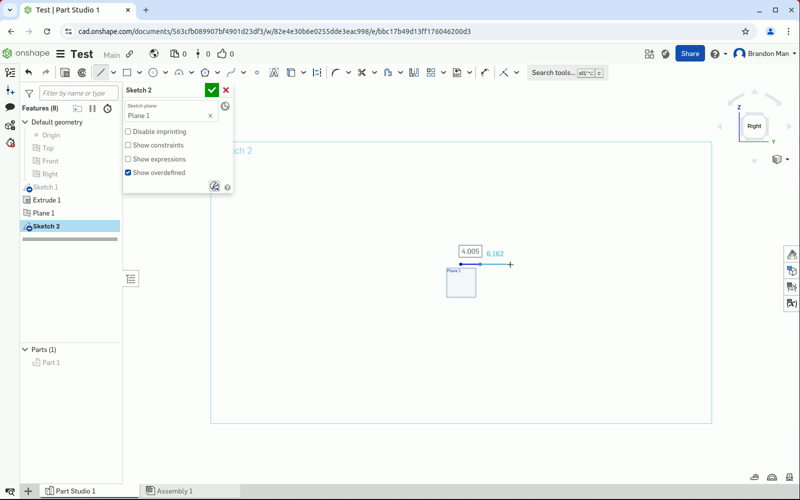
mouse_move(480, 225)
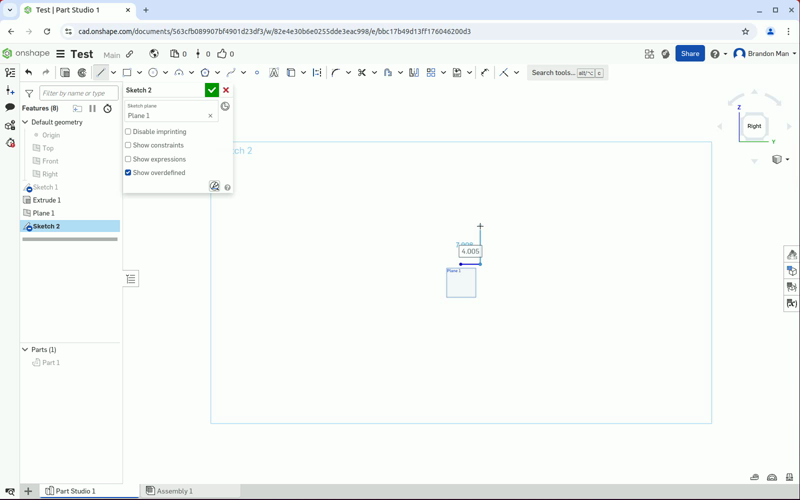
click(480, 225)
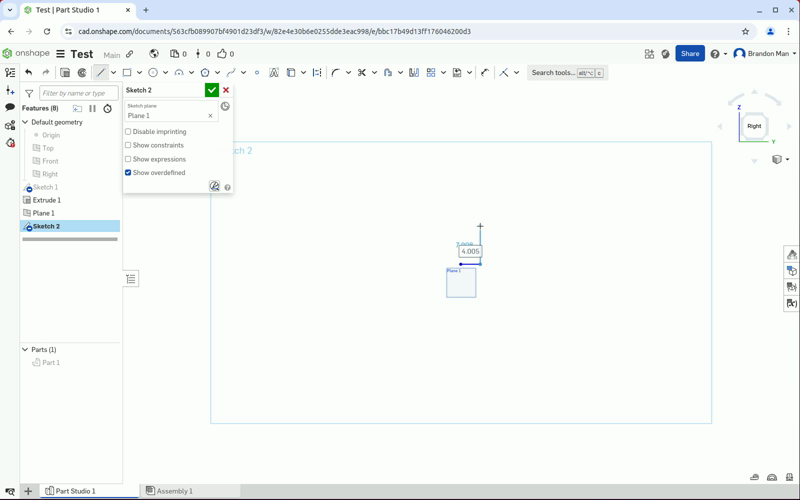
key_up(shift)
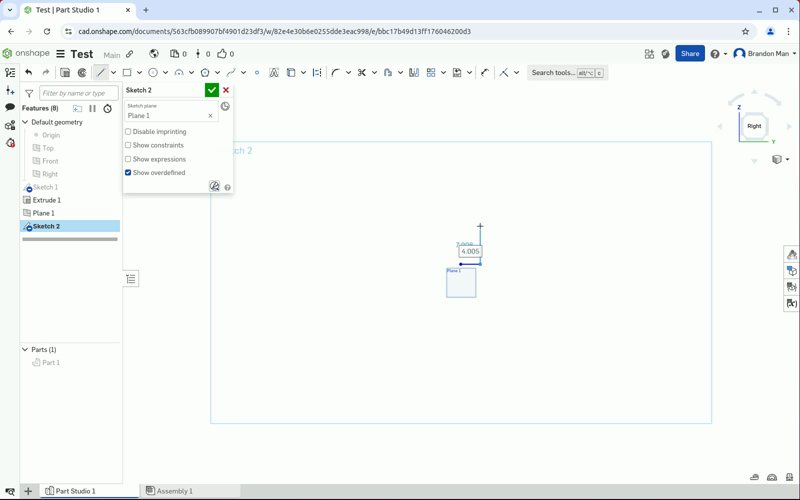
key_down(shift)
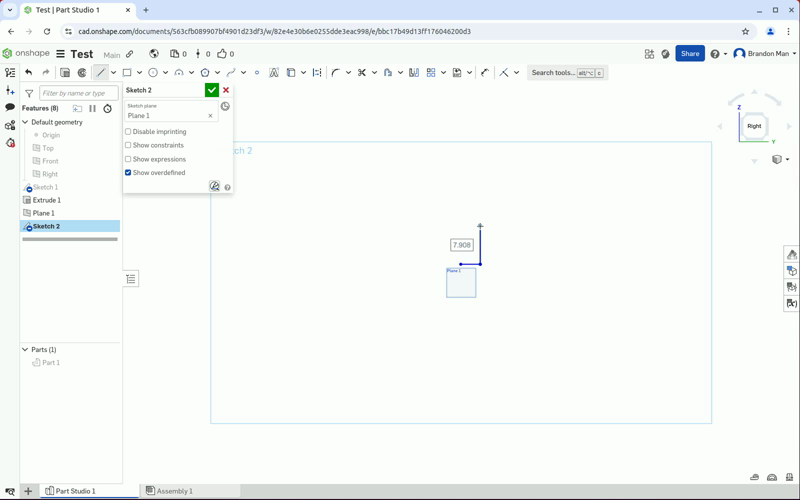
mouse_move(510, 225)
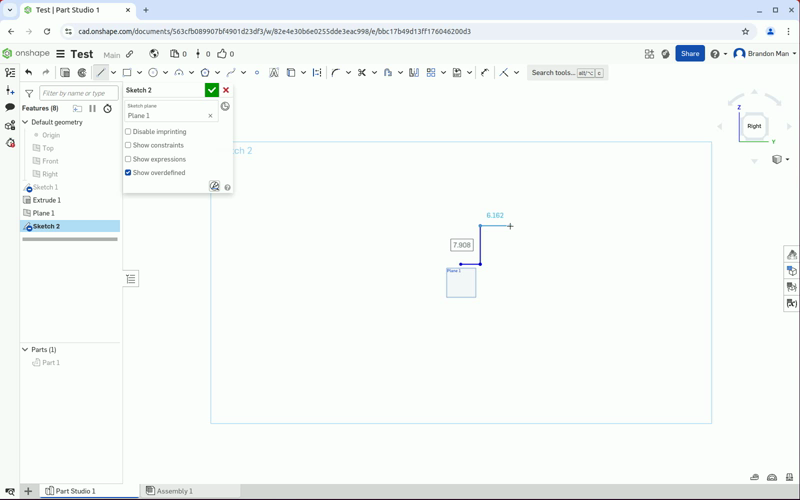
mouse_move(460, 225)
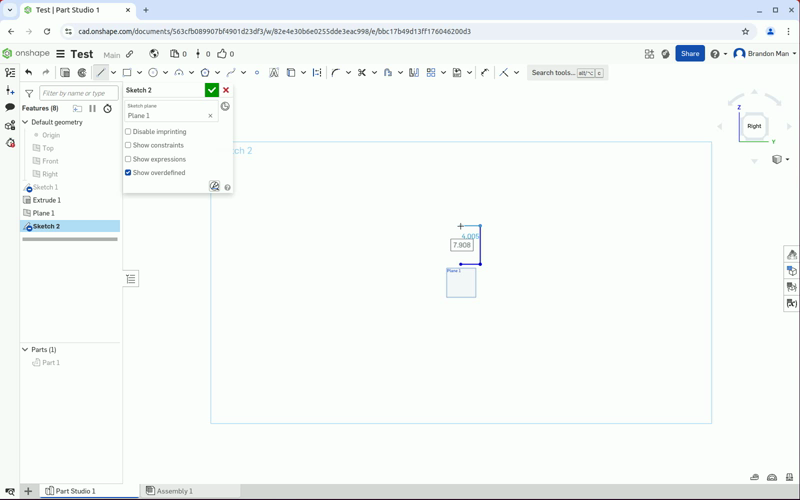
click(460, 225)
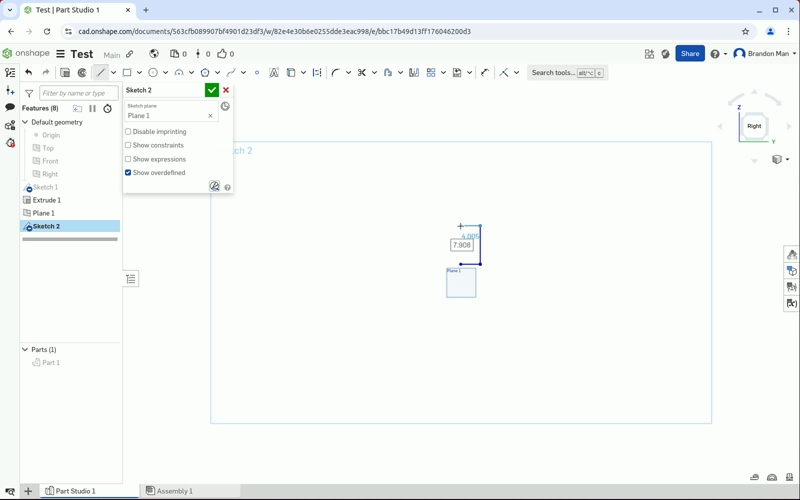
key_up(shift)
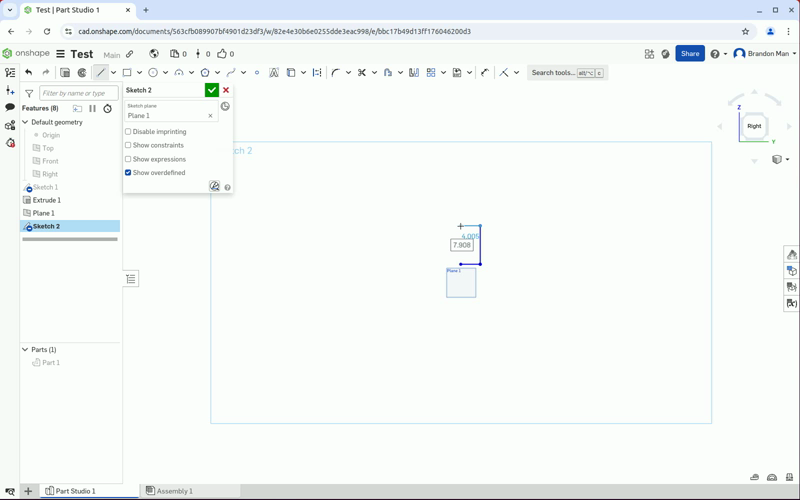
mouse_move(490, 225)
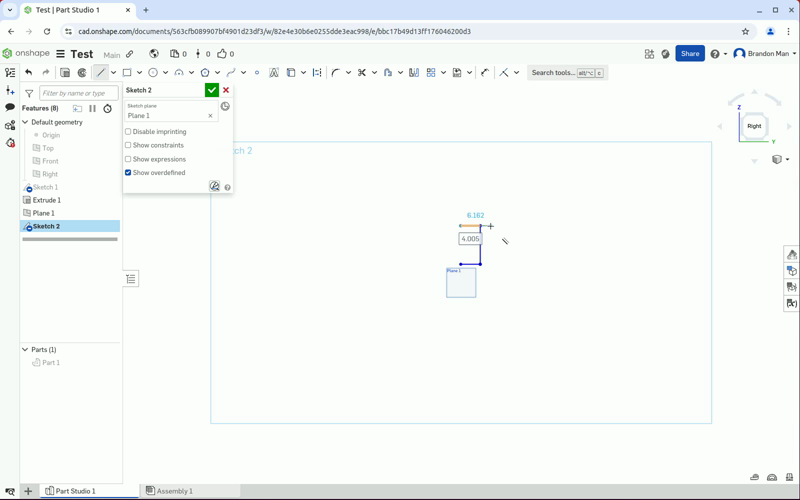
key_down(shift)
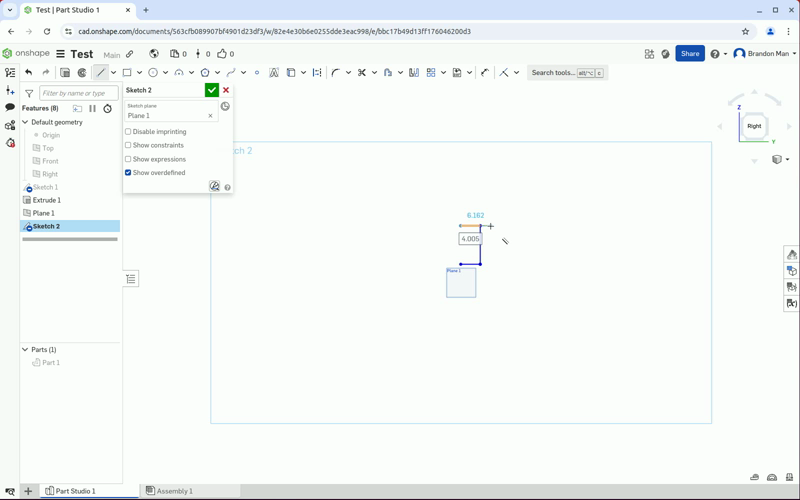
mouse_move(460, 264)
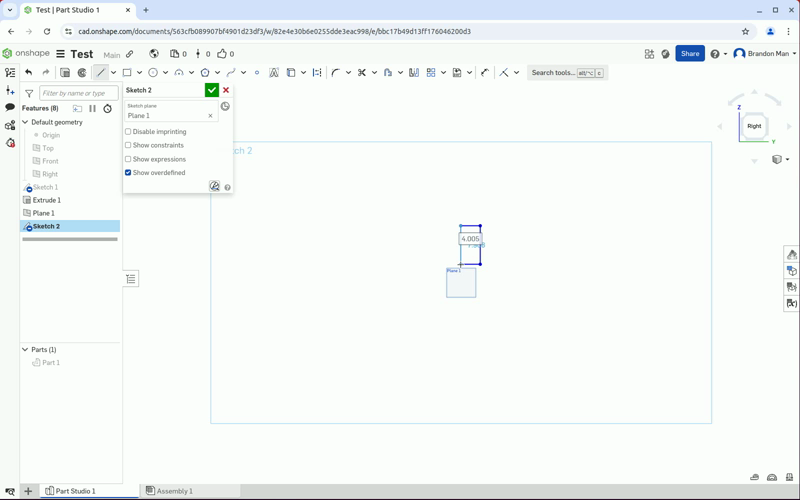
key_up(shift)
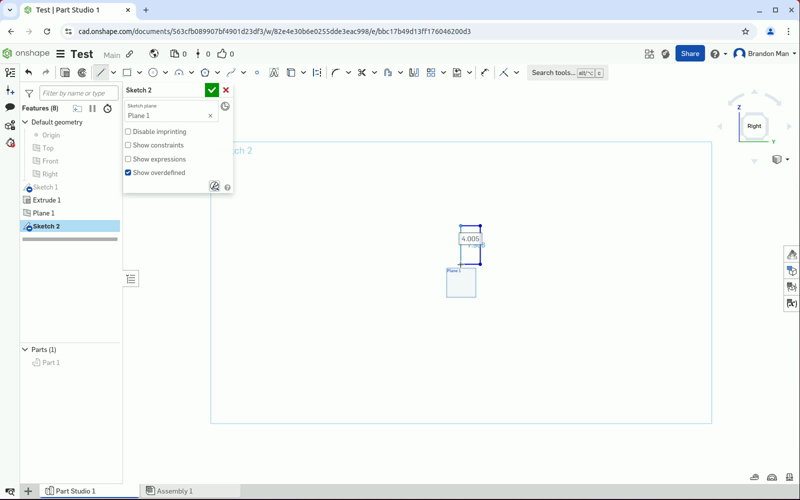
click(460, 264)
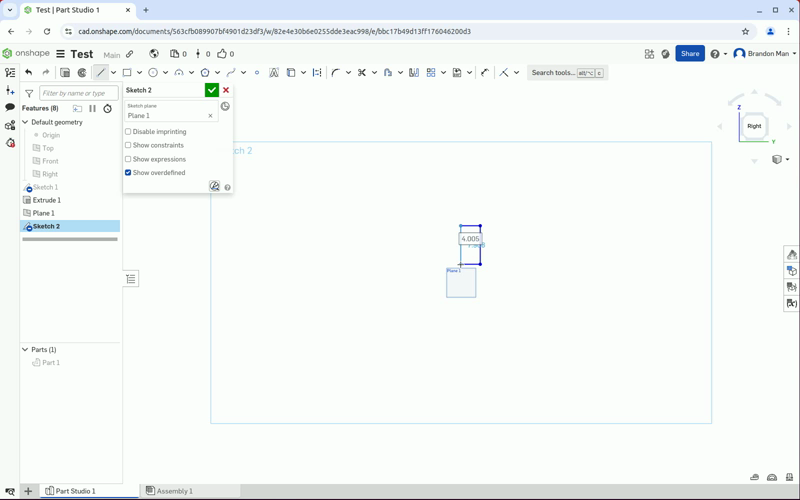
key(esc)
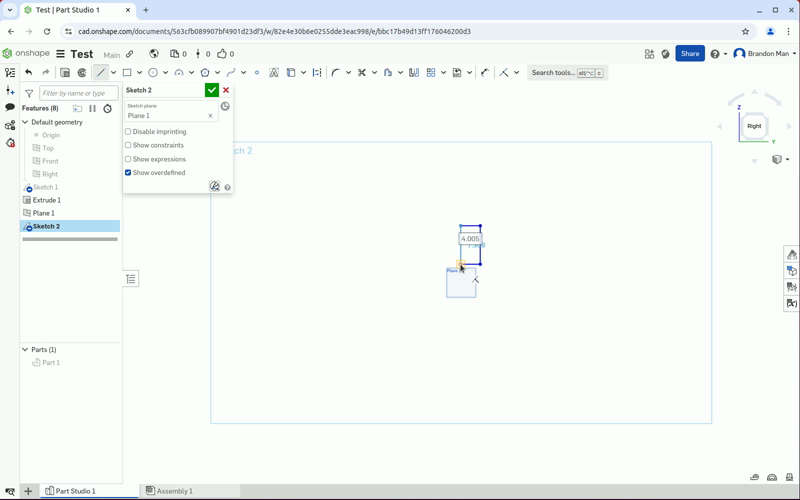
mouse_move(471, 236)
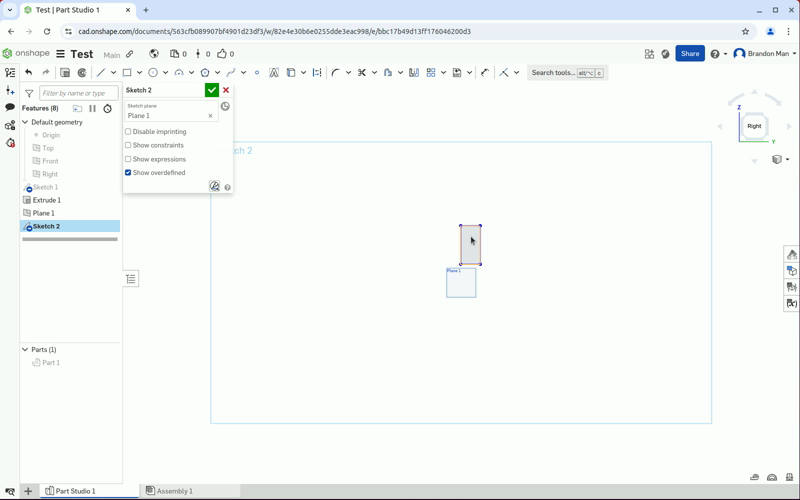
scroll(6)
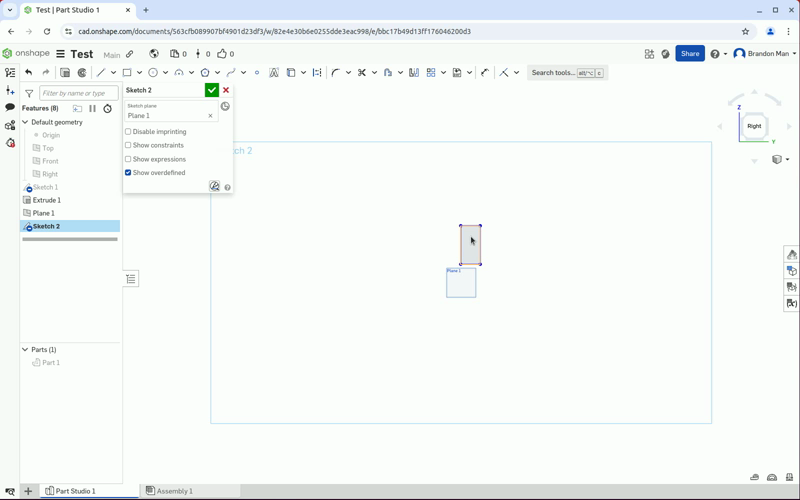
scroll(6)
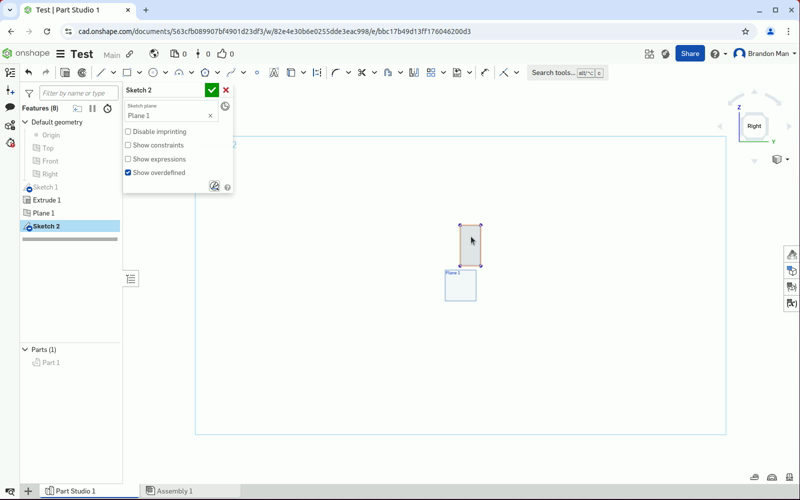
scroll(6)
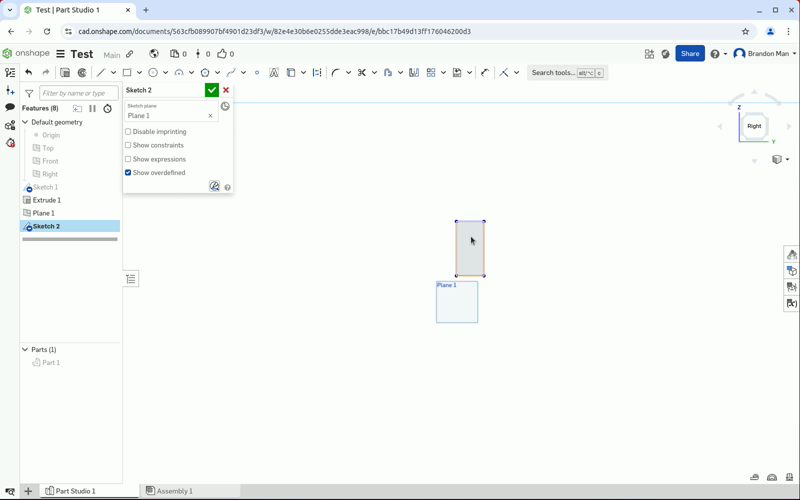
scroll(6)
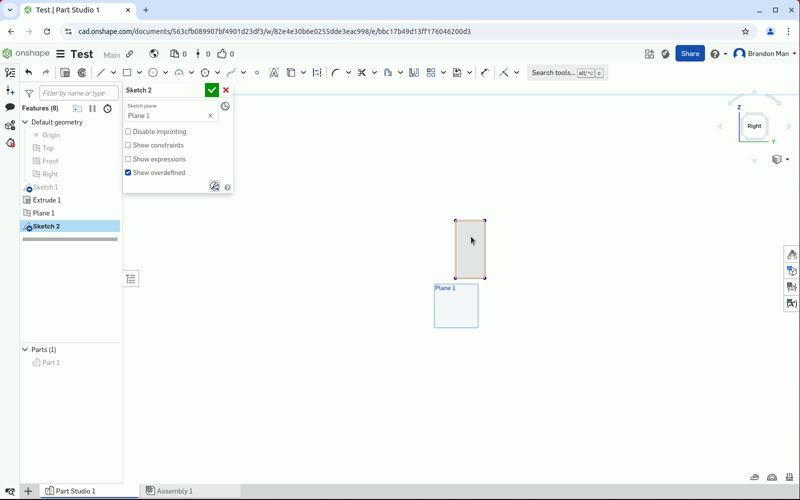
scroll(6)
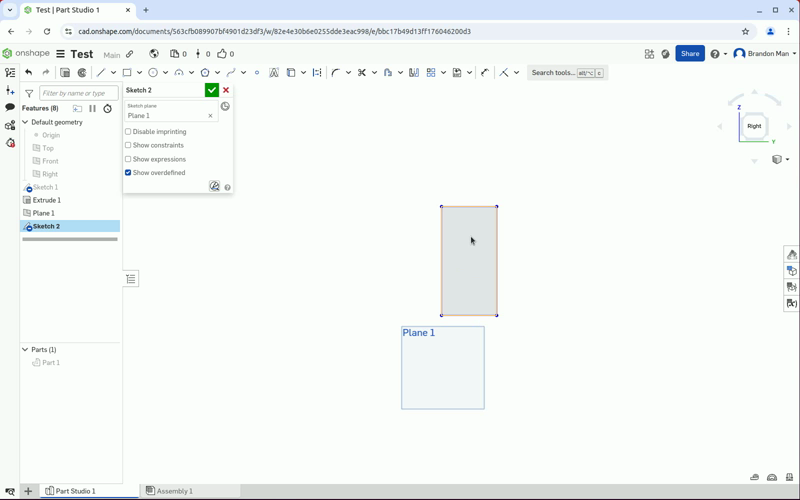
scroll(6)
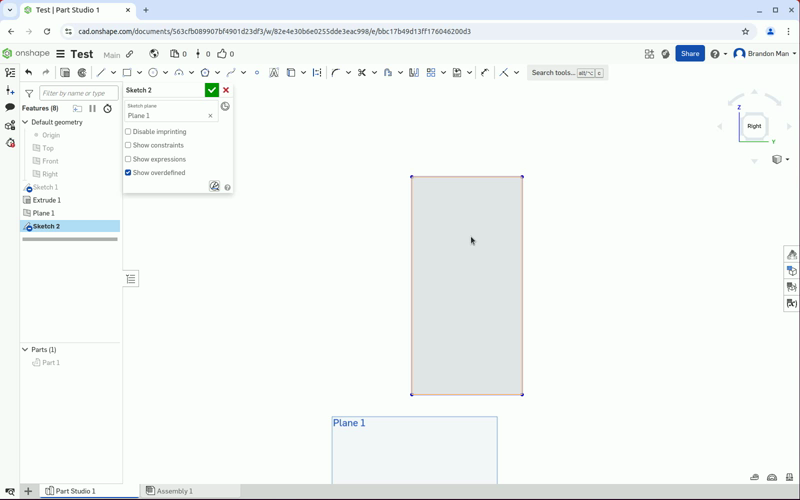
scroll(6)
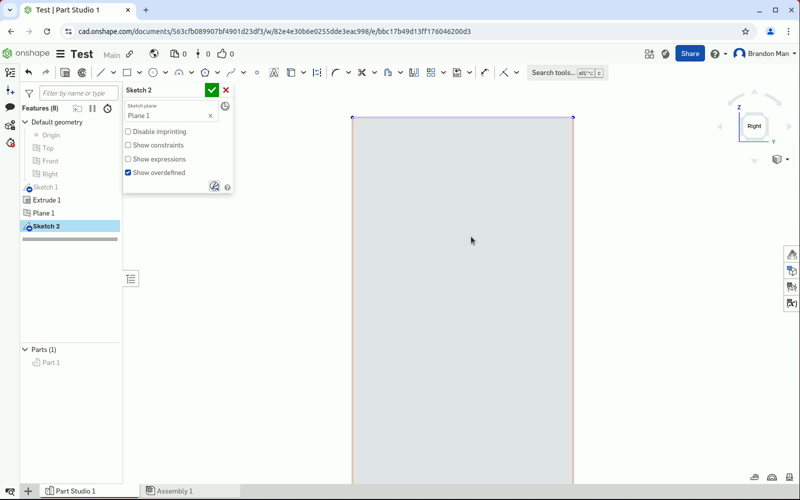
click(471, 236)
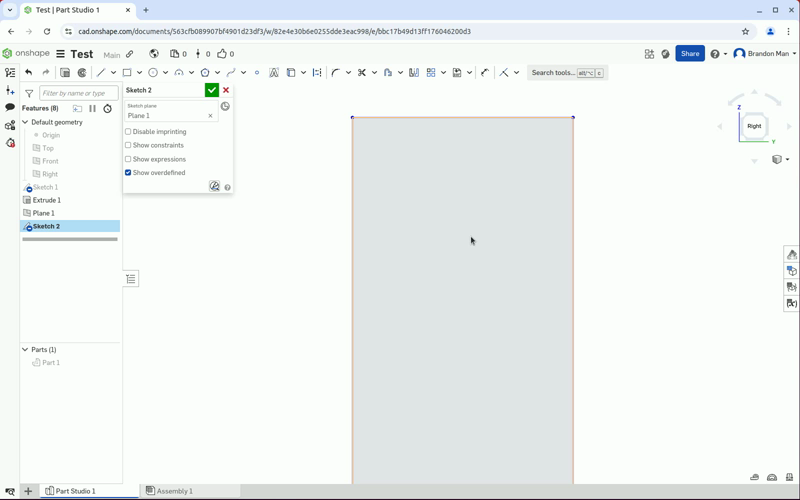
scroll(-6)
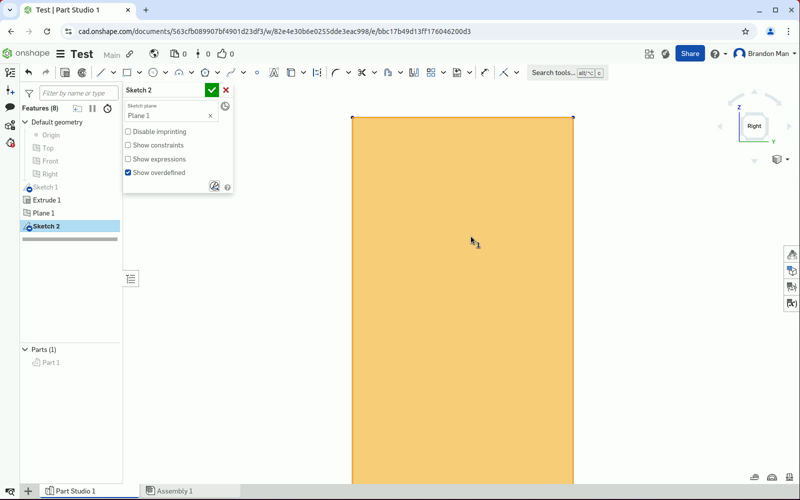
scroll(-6)
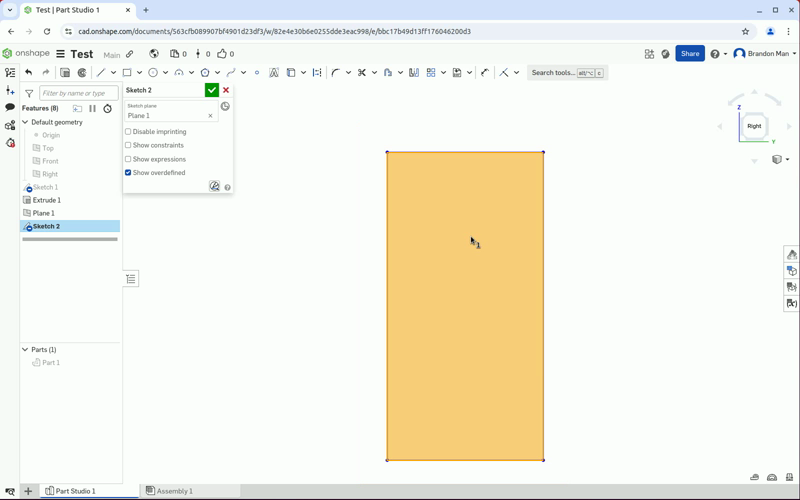
scroll(-6)
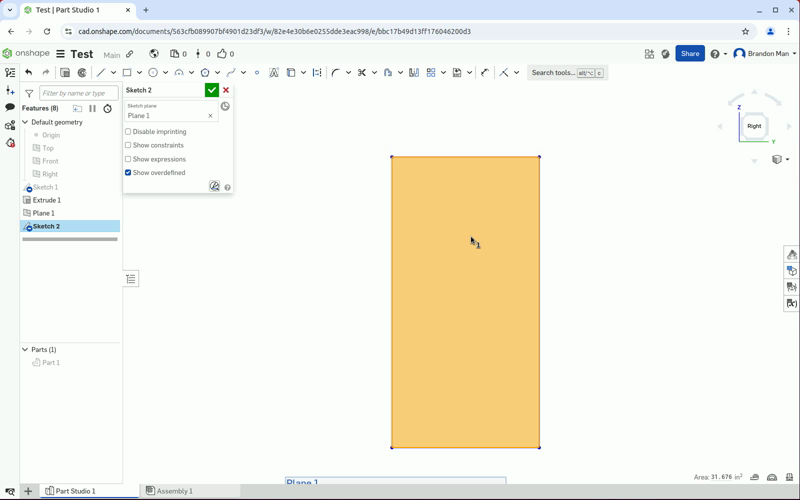
scroll(-6)
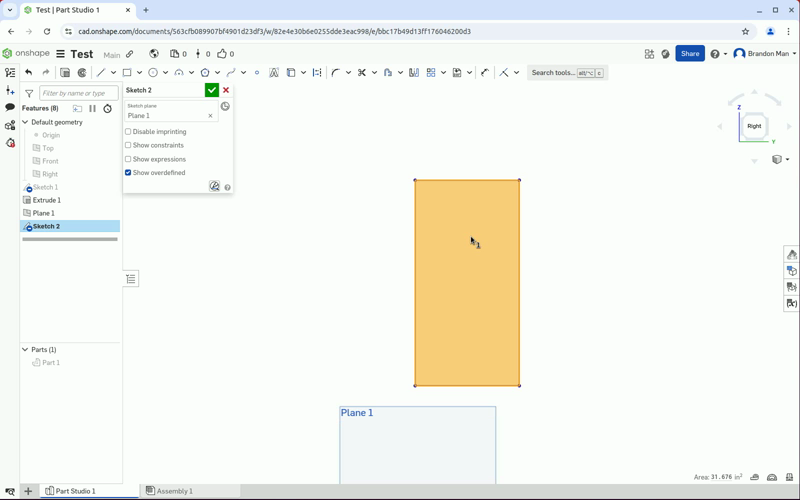
scroll(-6)
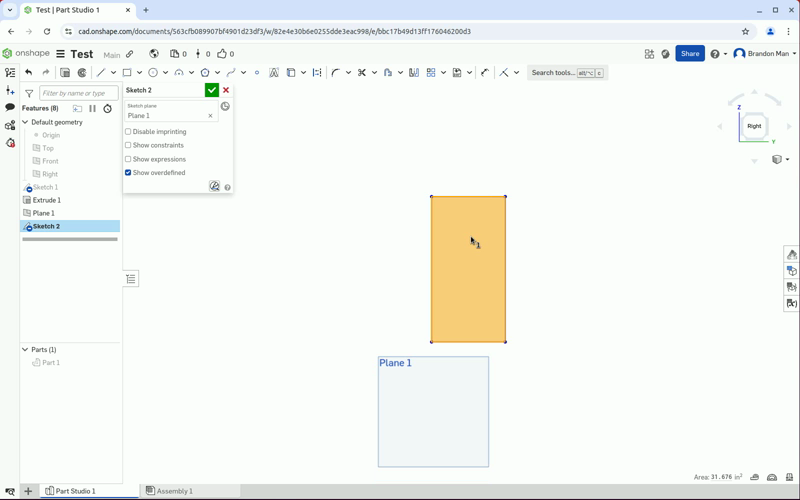
scroll(-6)
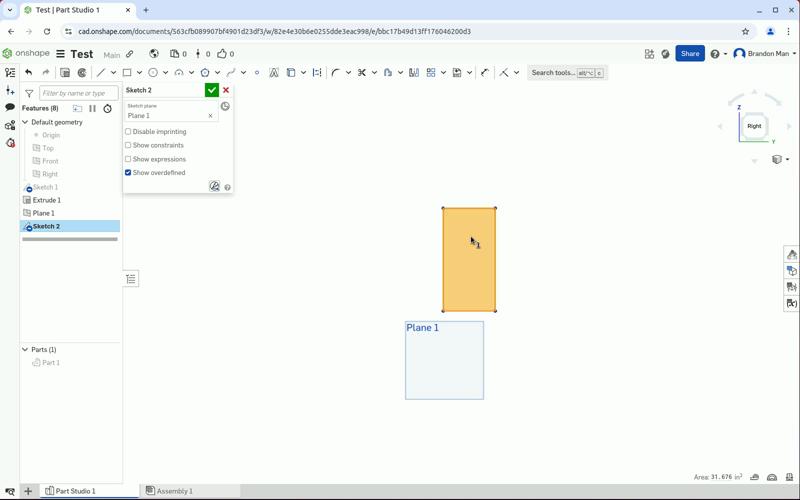
scroll(-6)
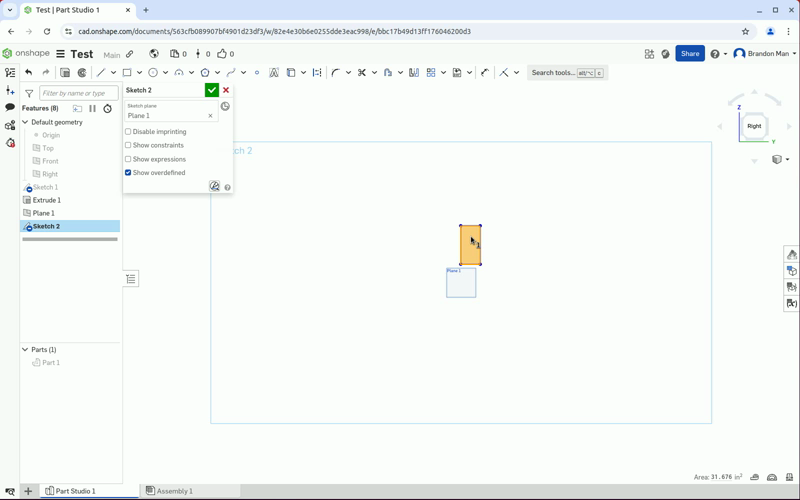
mouse_move(73, 352)
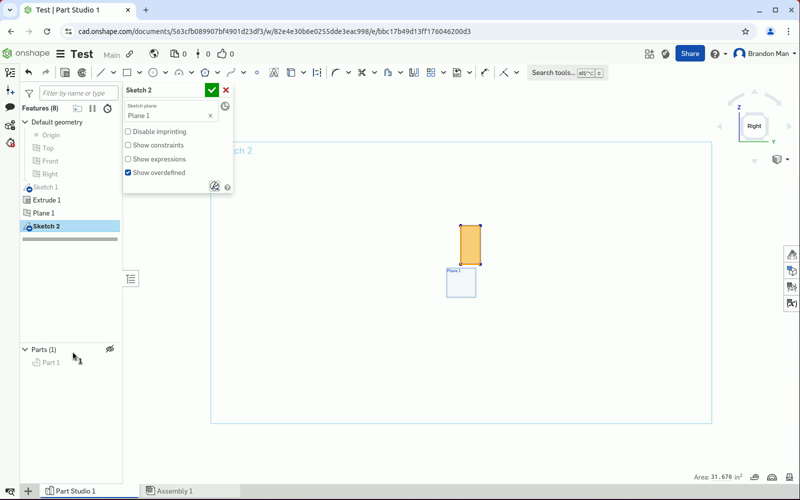
key(shift+y)
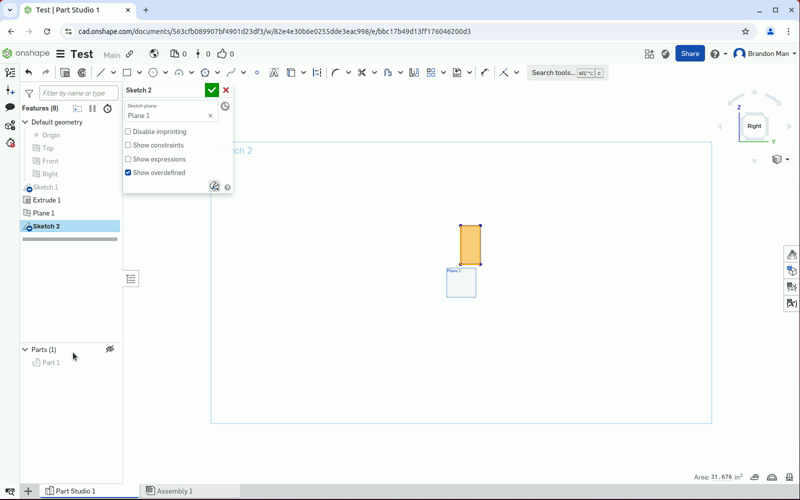
key(shift+e)
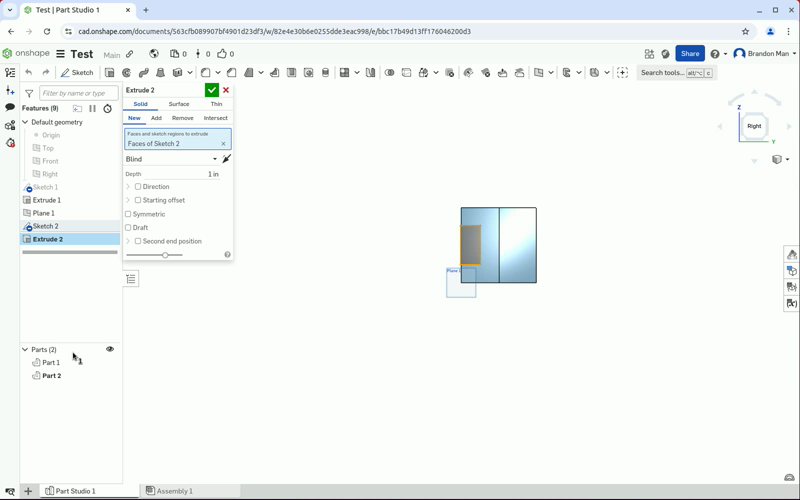
mouse_move(143, 106)
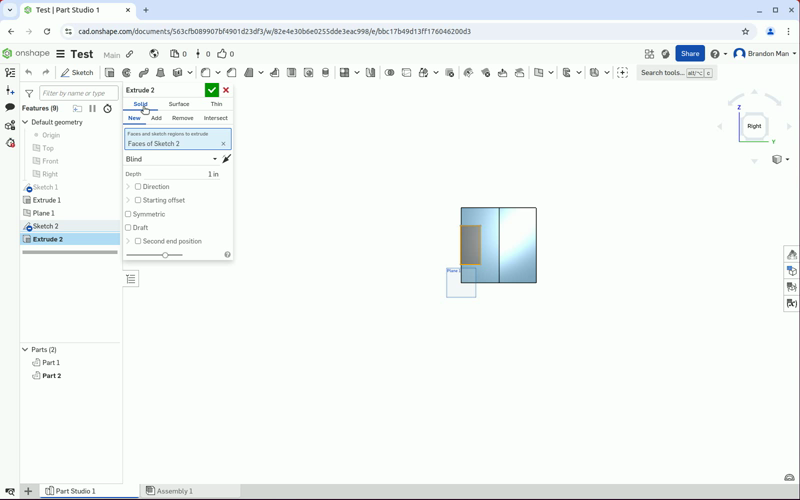
click(143, 106)
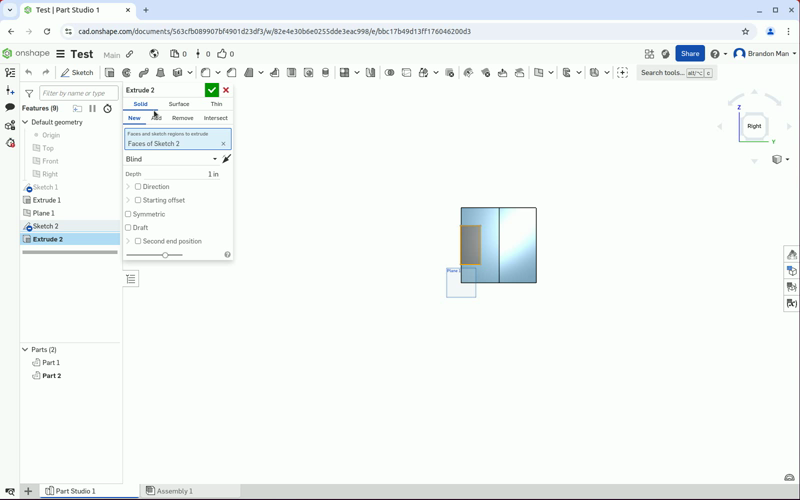
mouse_move(186, 120)
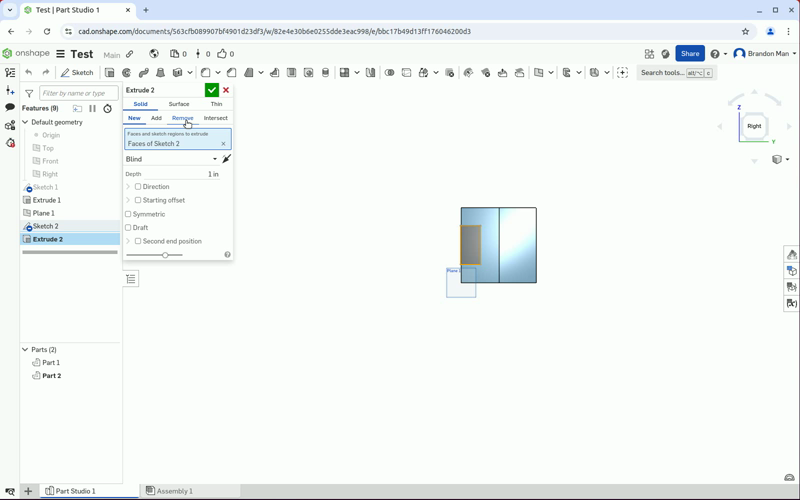
click(186, 120)
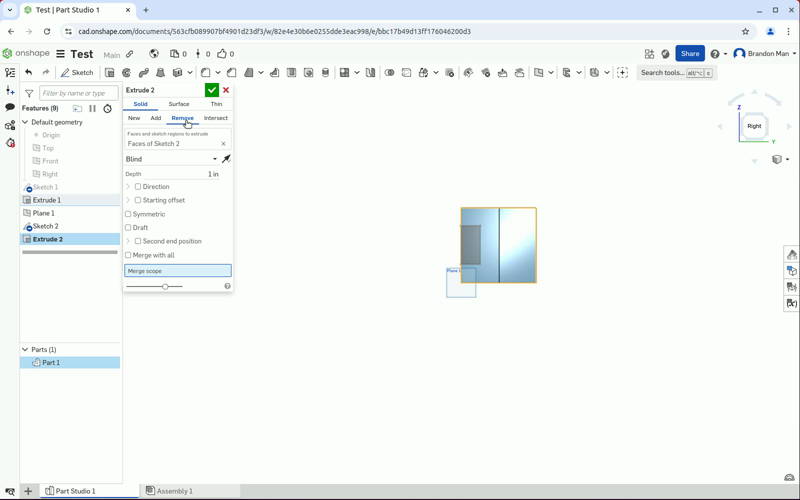
key(tab, 4)
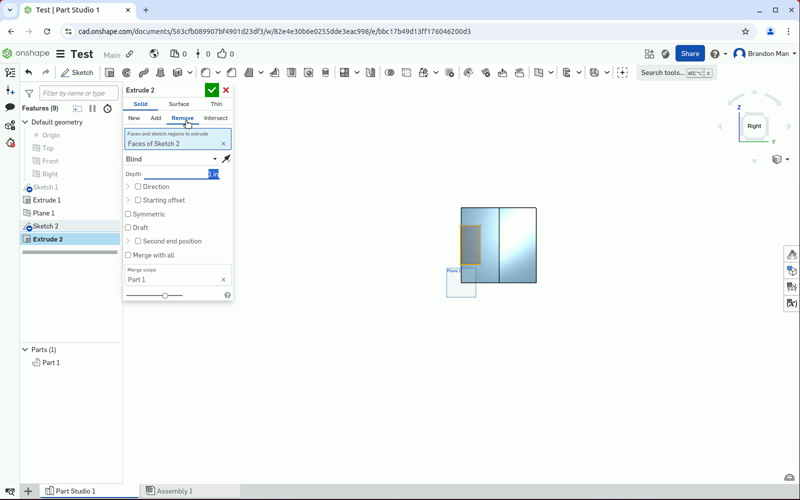
text(15.405)
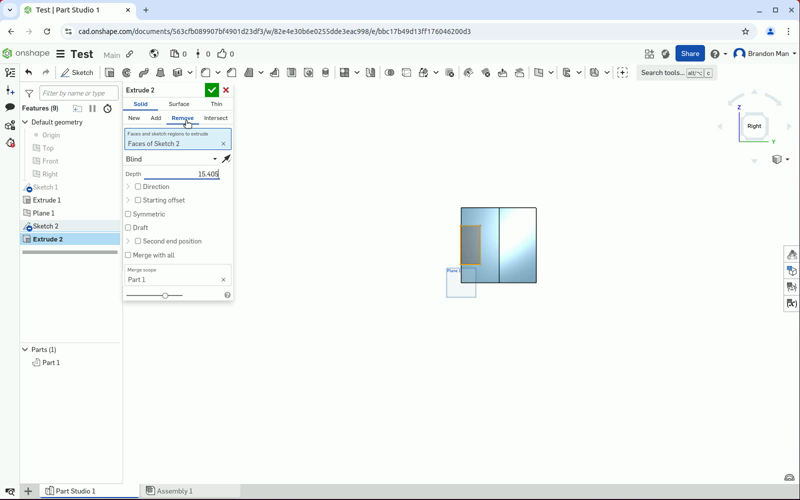
key(tab, 6)
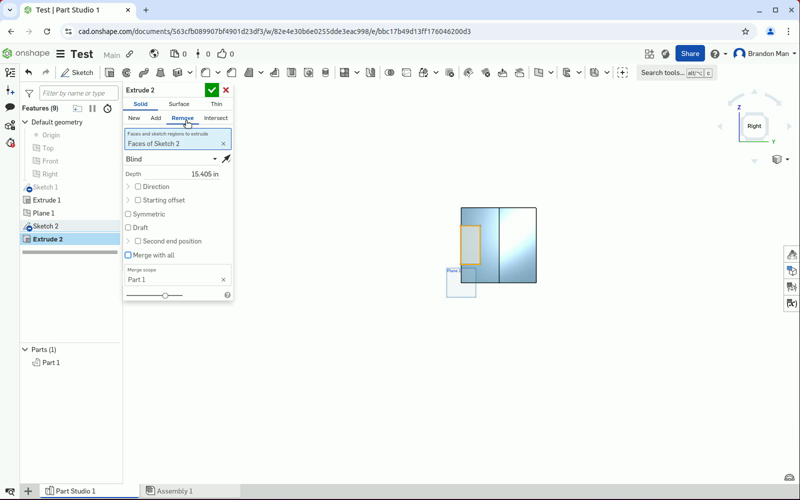
key(space)
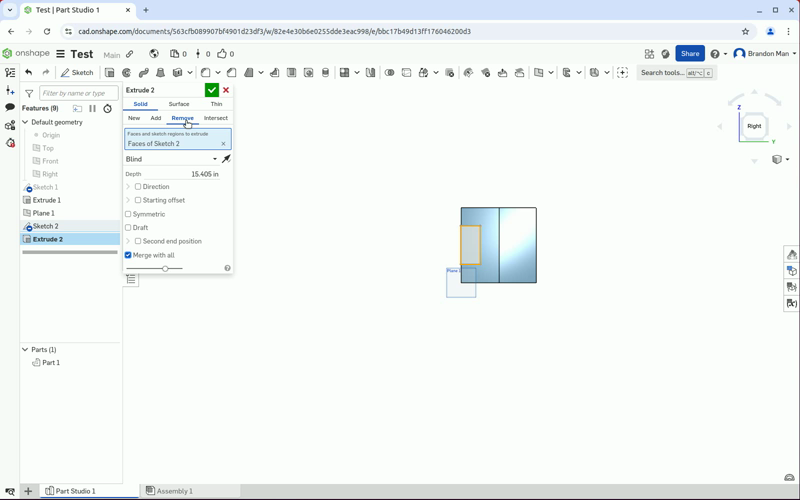
key(enter)
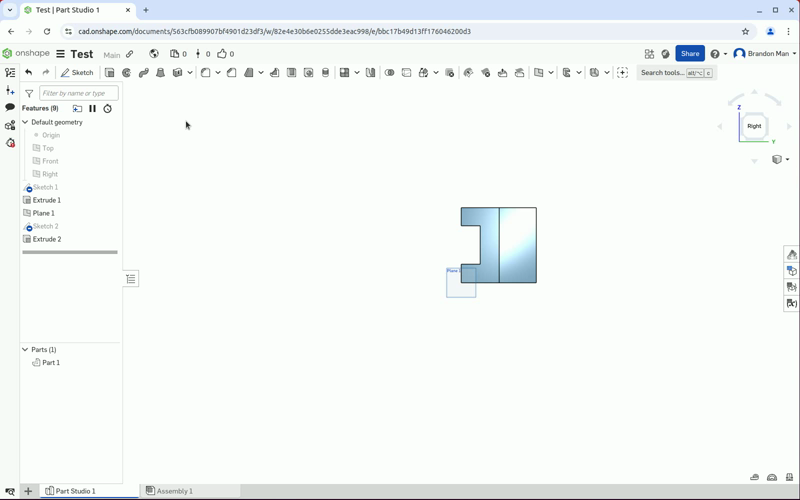
key(shift+h)
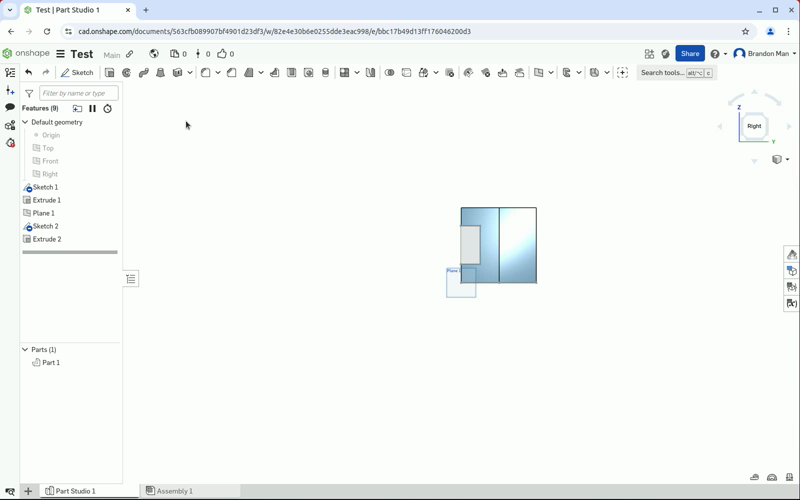
key(shift+h)
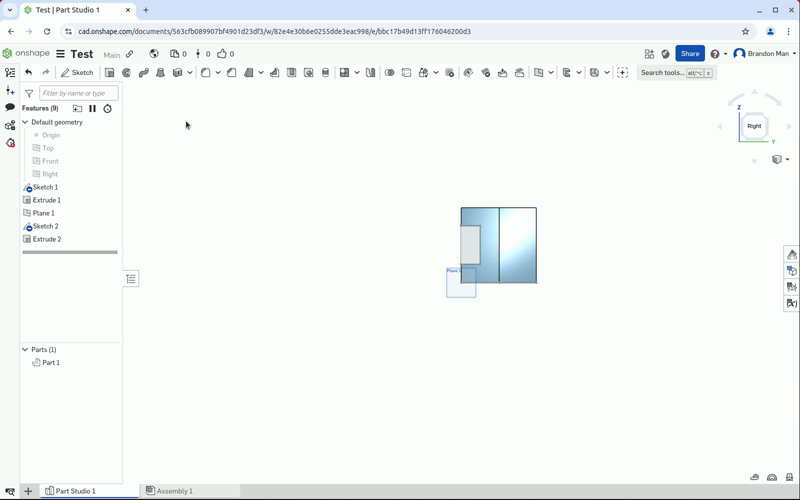
key(shift+7)
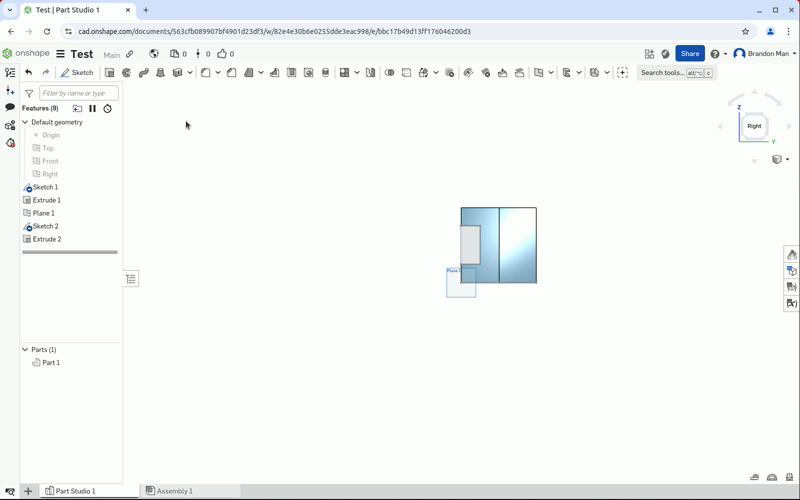
key(right, 2)
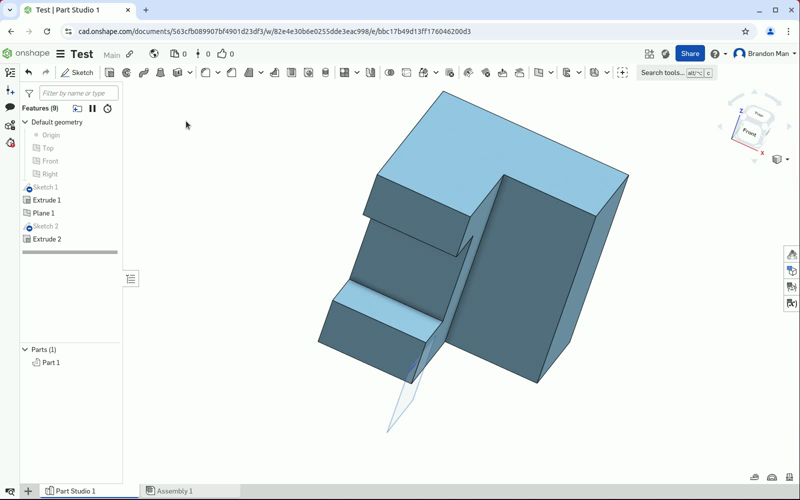
key(down, 2)
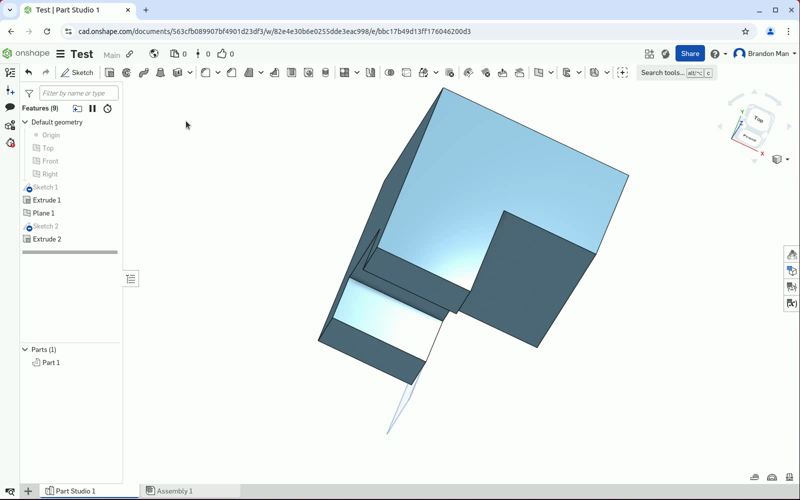
key(up, 2)
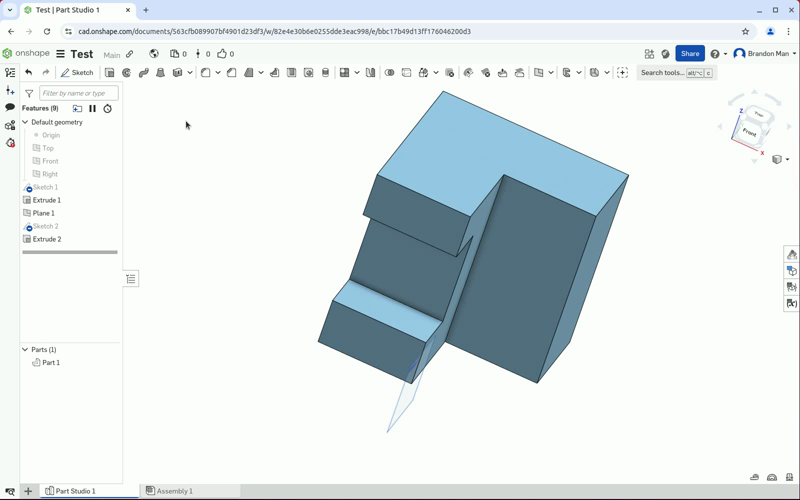
key(left, 2)
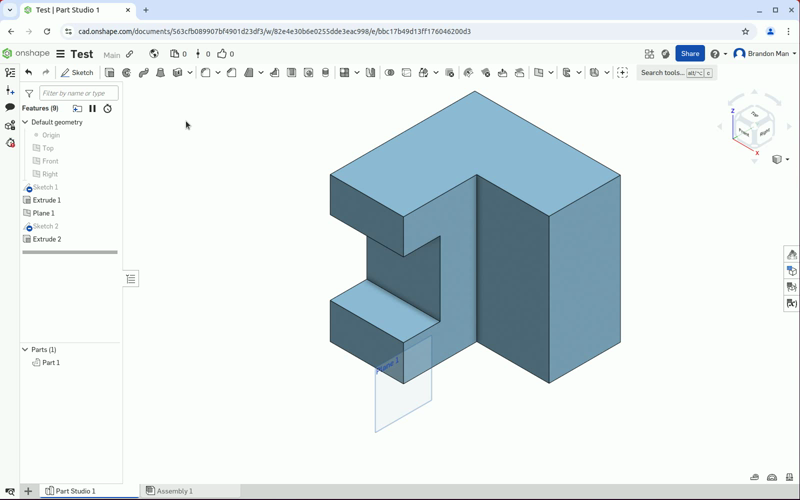
mouse_move(73, 189)
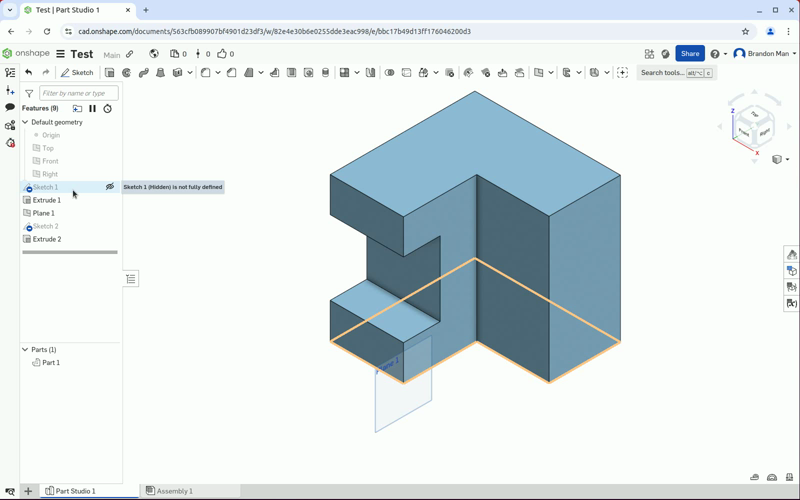
click(73, 189)